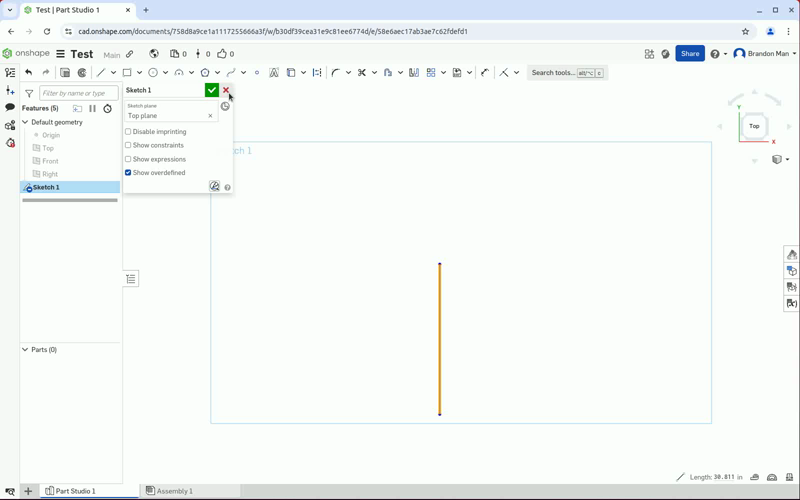
key(shift+h)
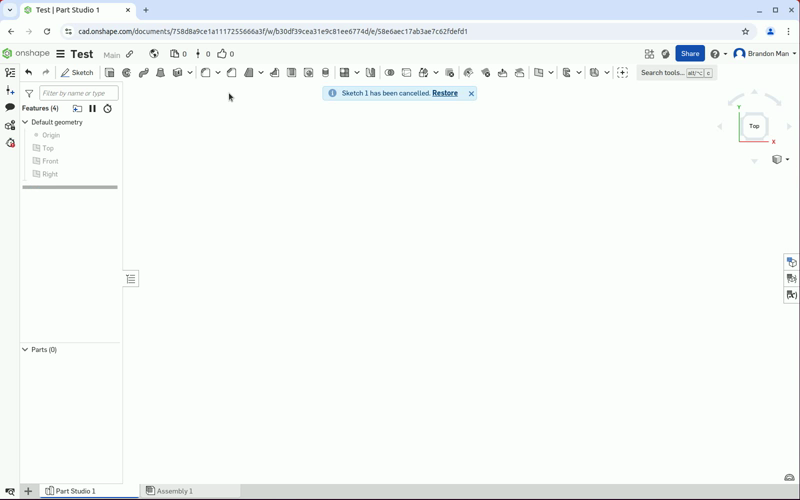
mouse_move(73, 352)
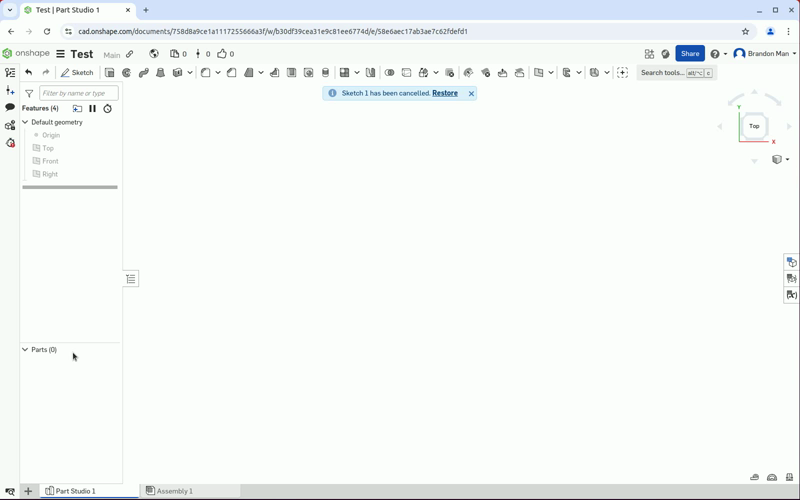
key(y)
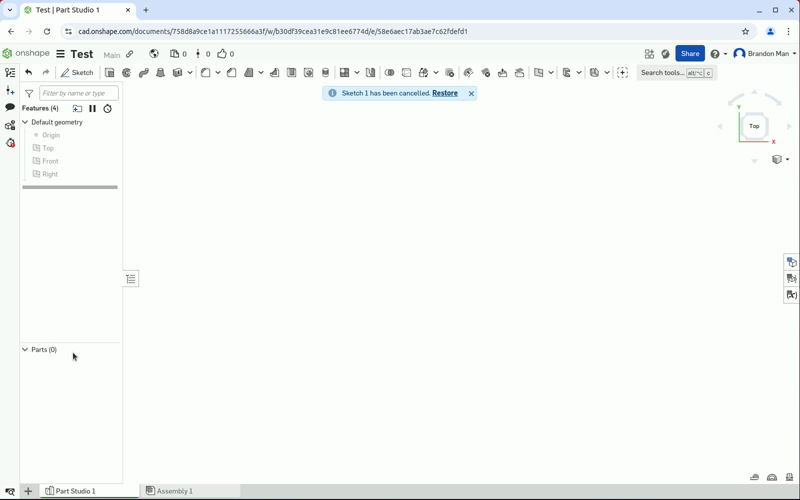
key(shift+p)
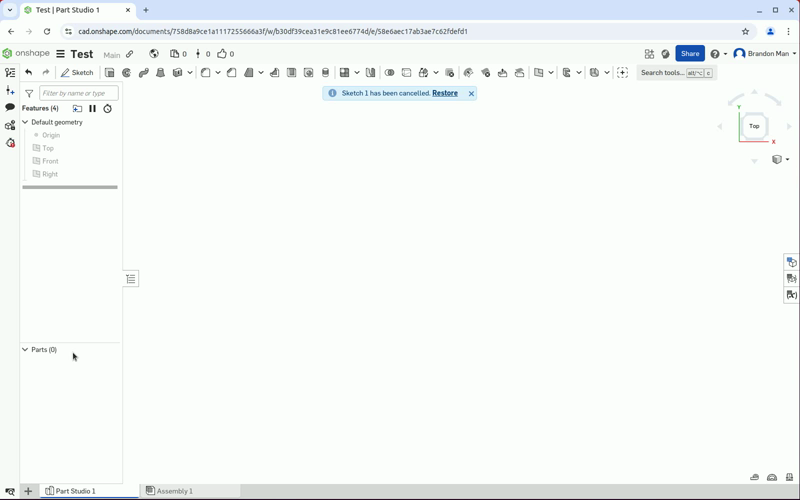
key(space)
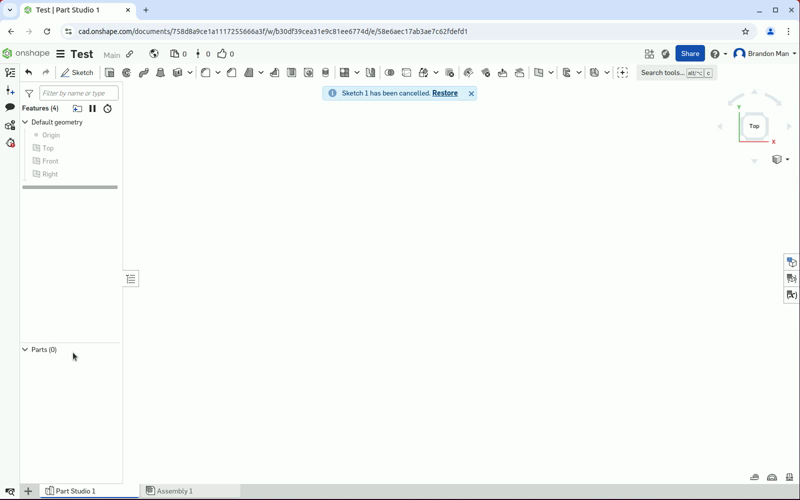
key_down(shift)
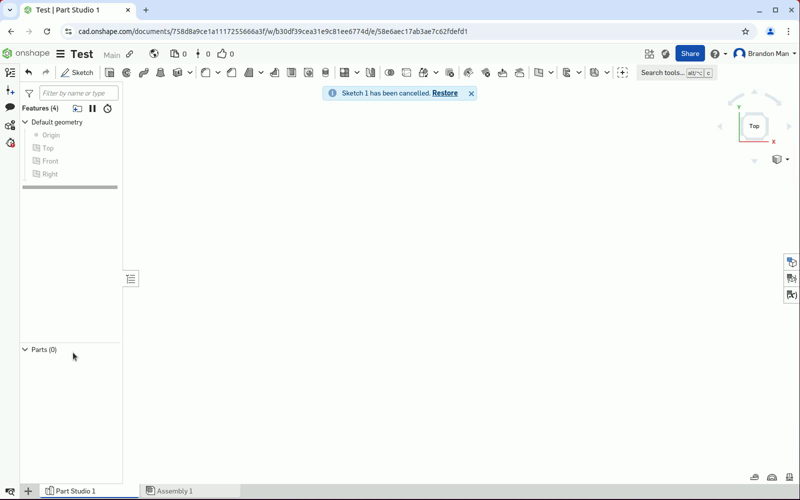
key(up)
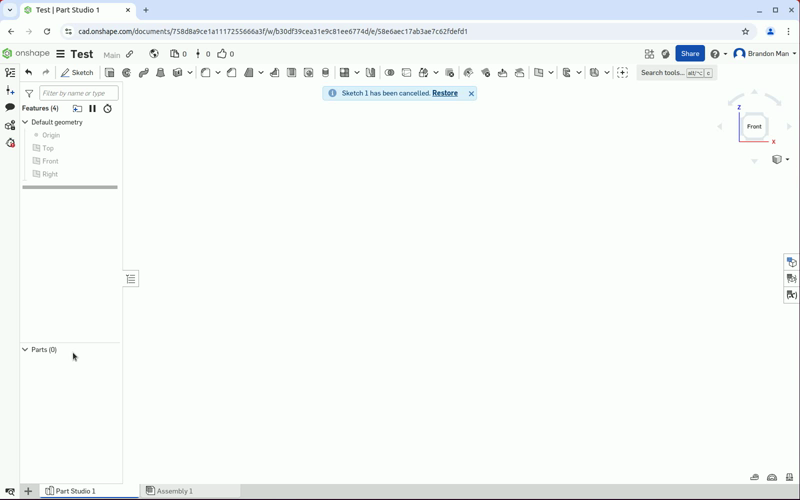
key_up(shift)
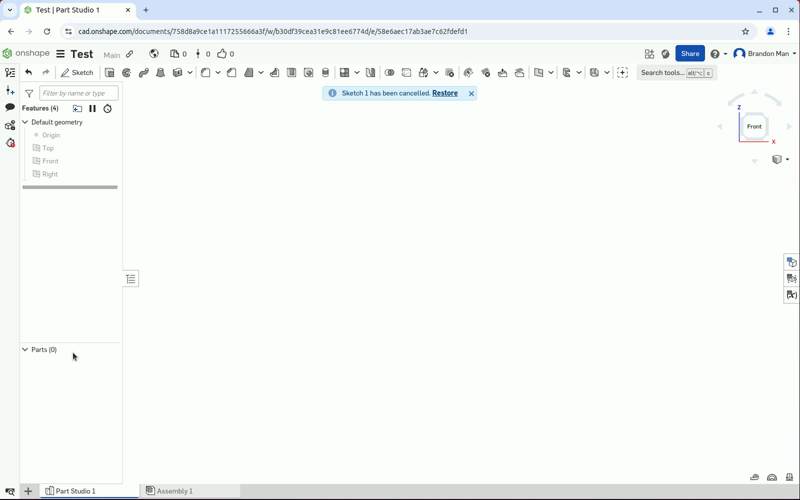
mouse_move(73, 352)
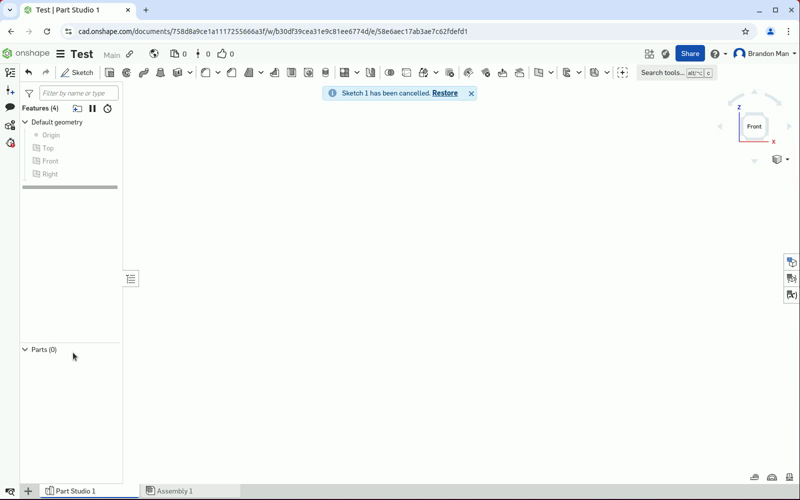
key(shift+y)
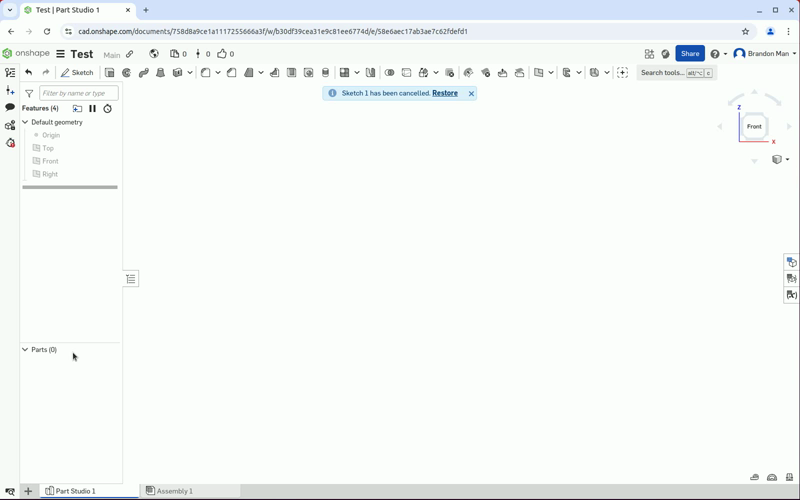
key(shift+s)
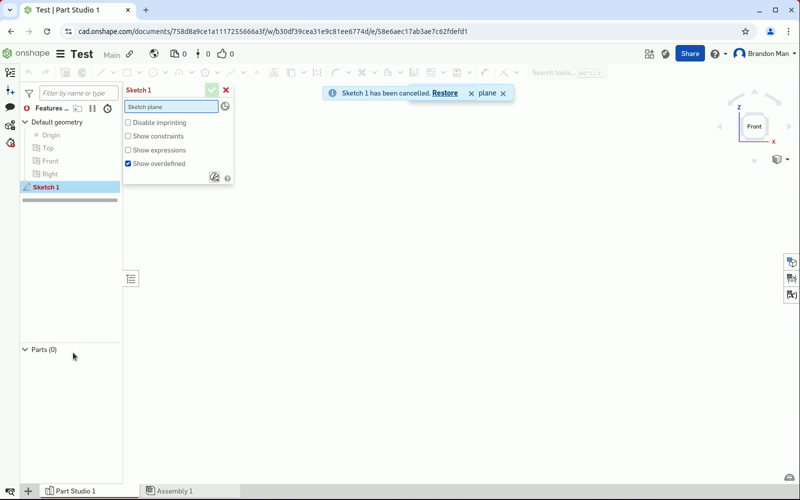
mouse_move(73, 163)
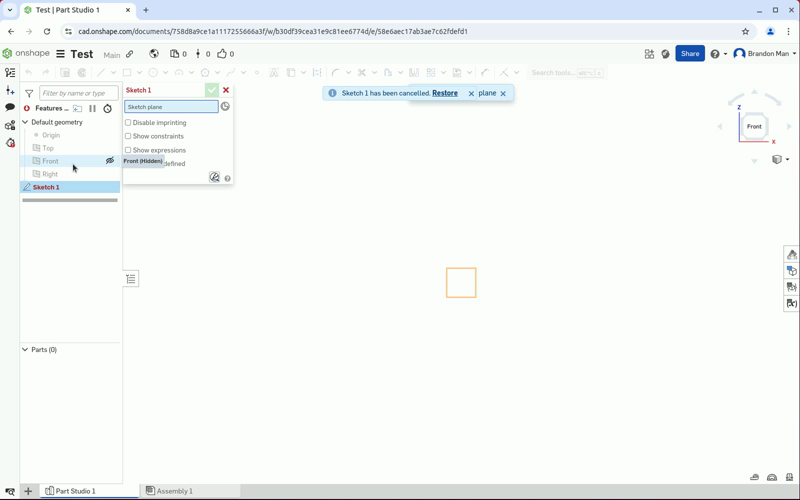
click(73, 163)
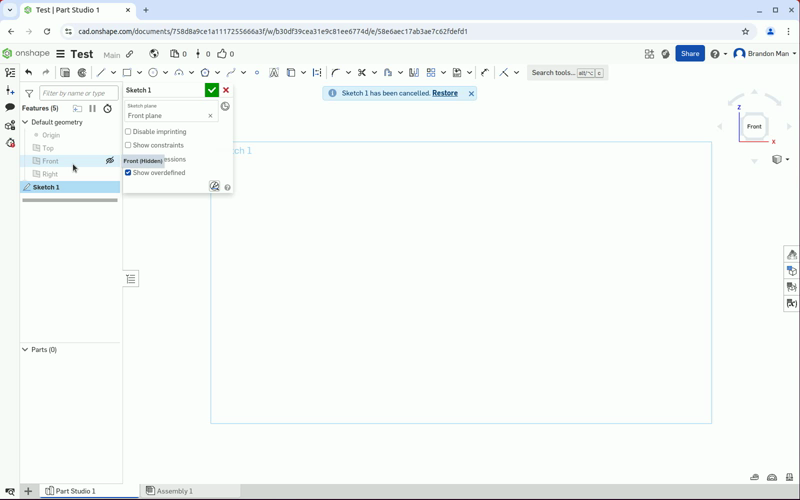
mouse_move(73, 352)
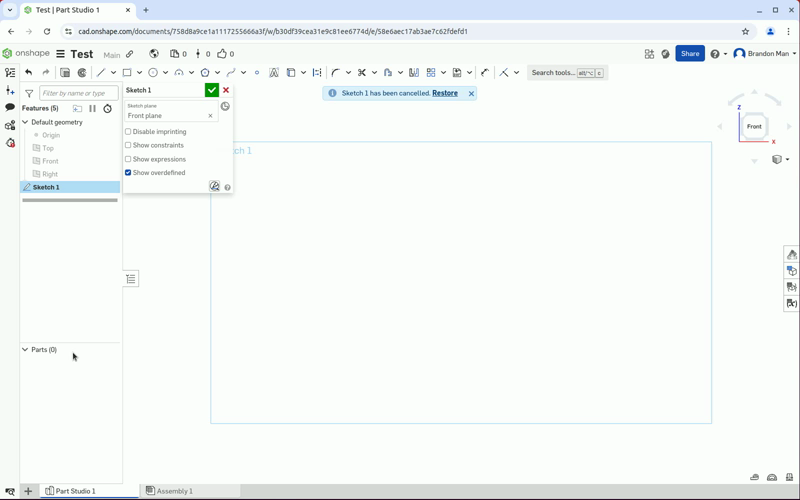
key(y)
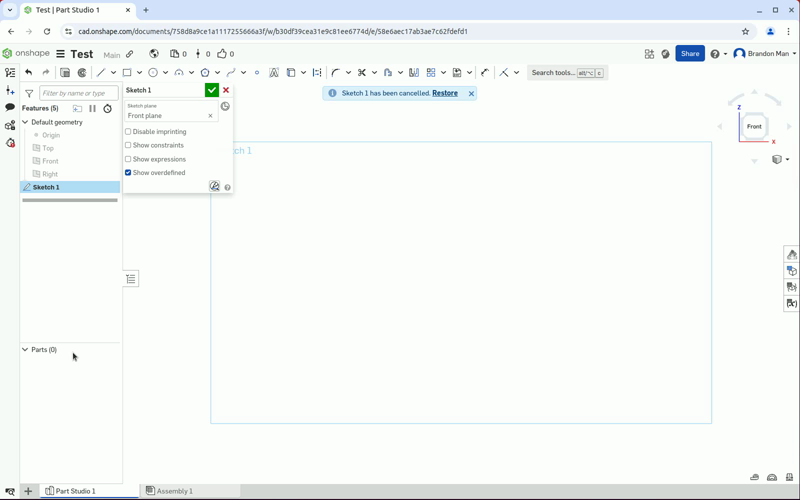
key(l)
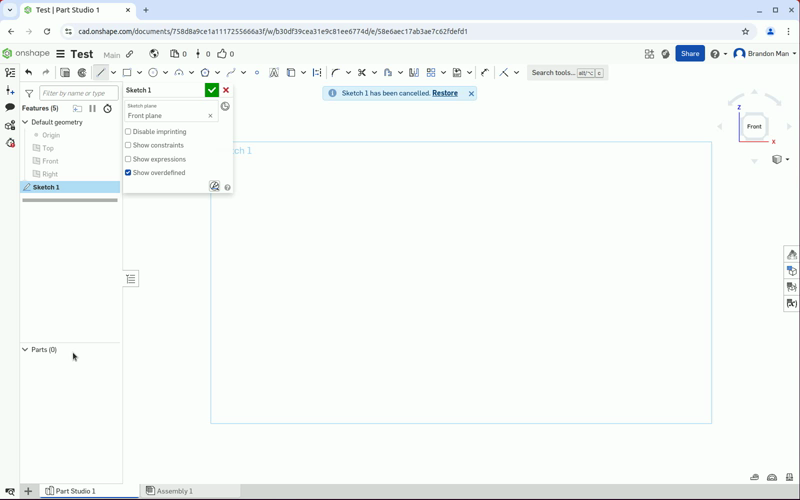
key_down(shift)
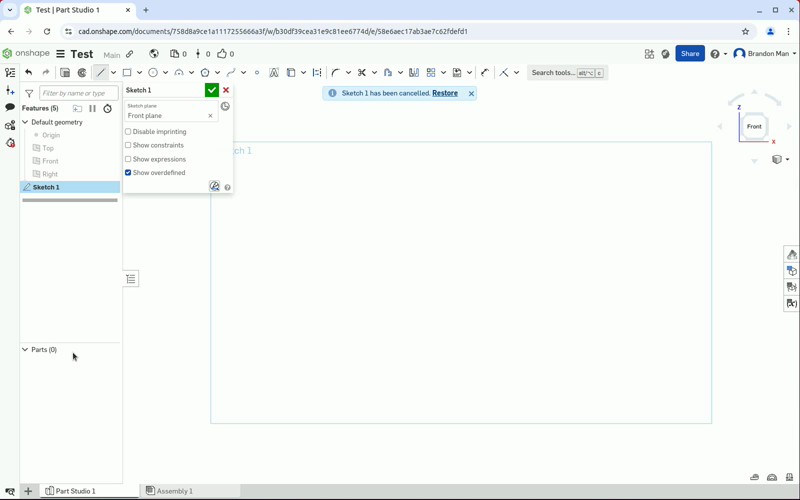
mouse_move(348, 282)
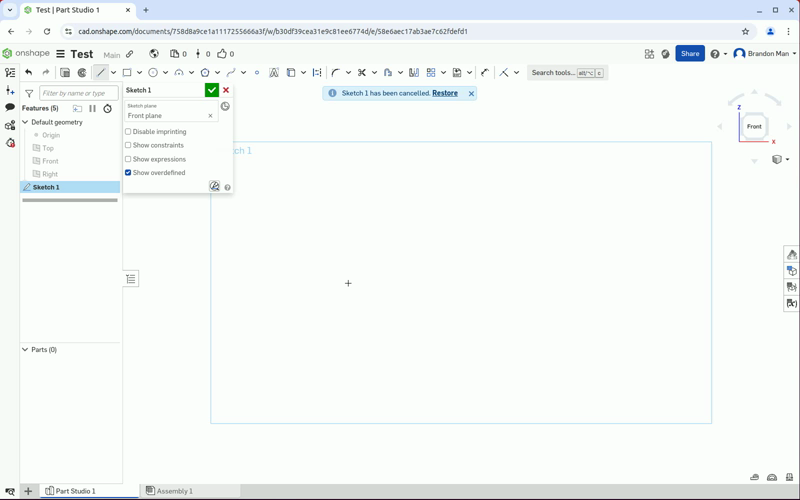
click(348, 282)
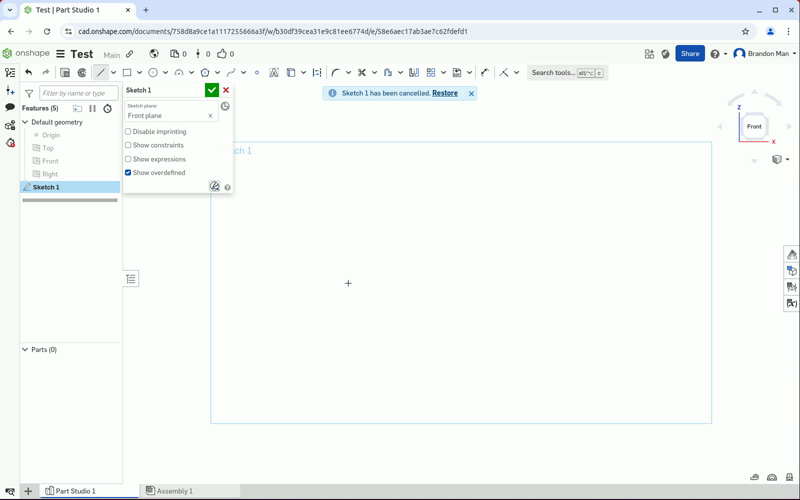
key_up(shift)
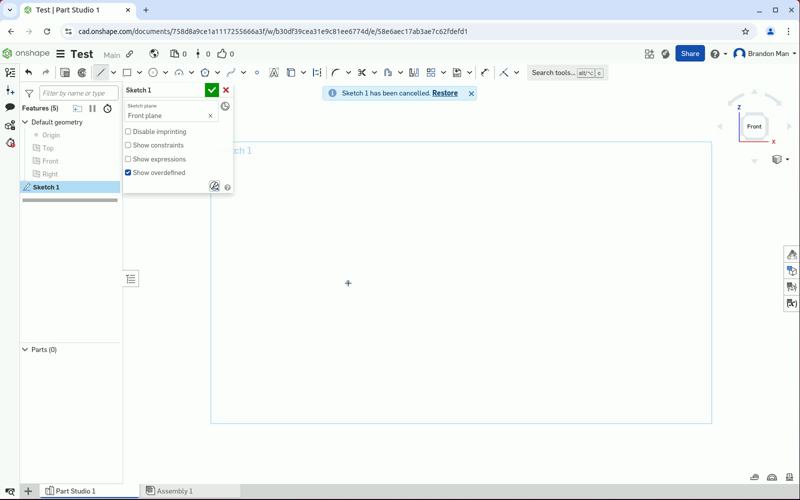
key_down(shift)
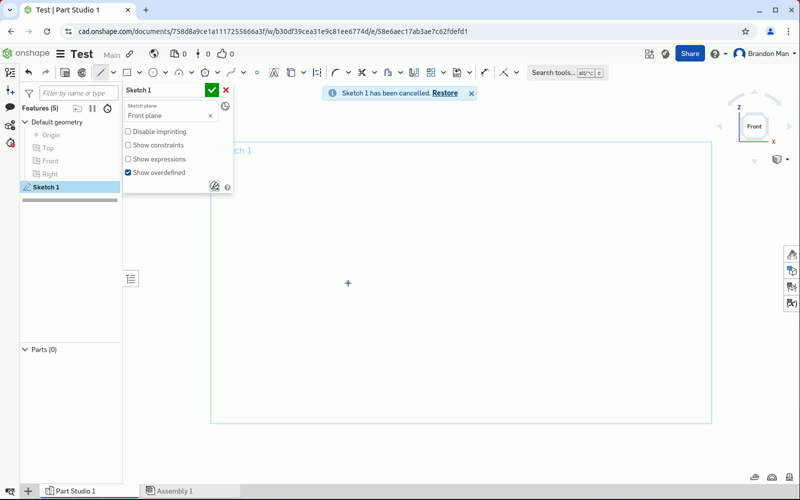
mouse_move(460, 282)
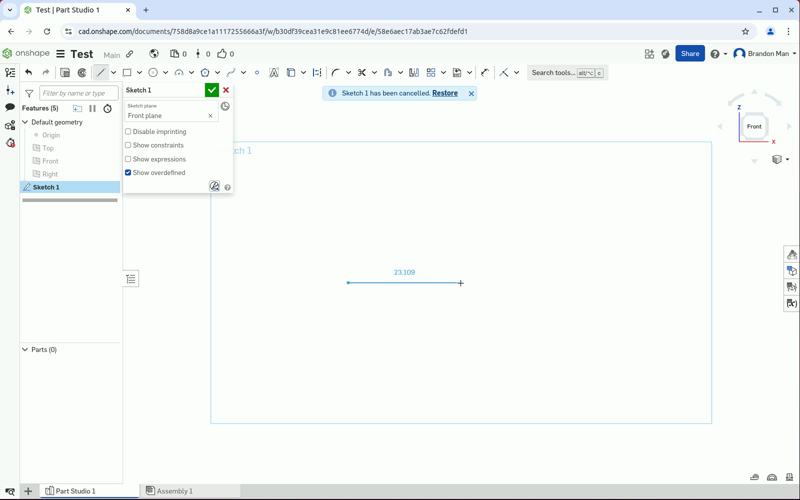
click(460, 282)
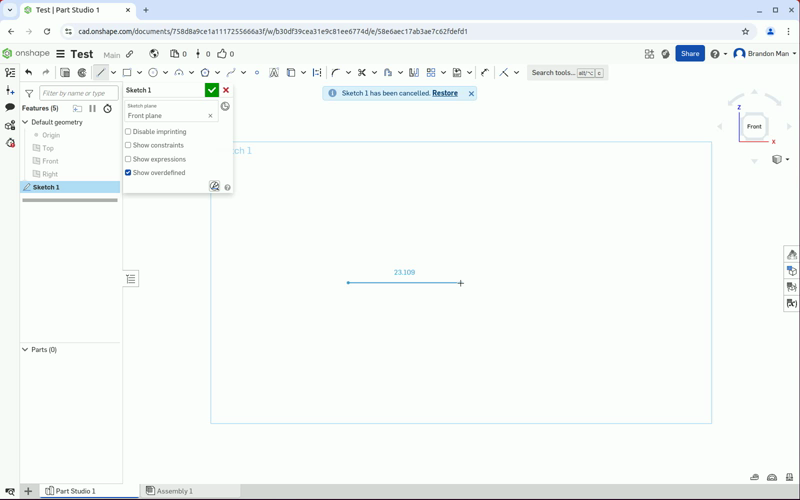
key_up(shift)
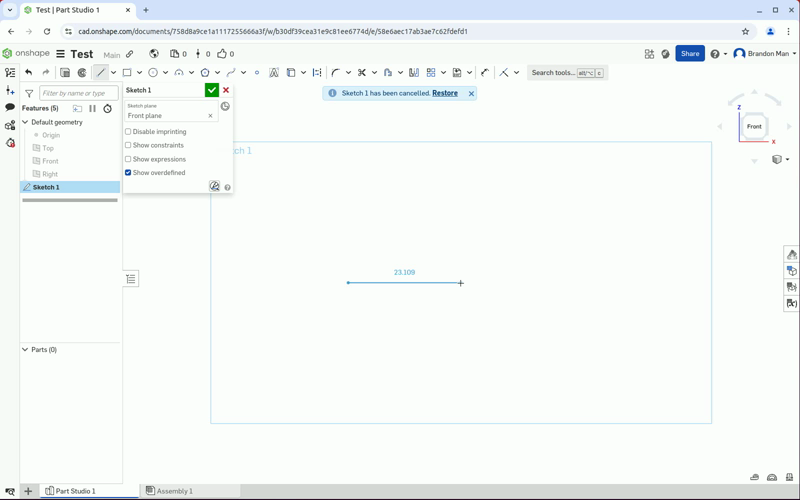
key_down(shift)
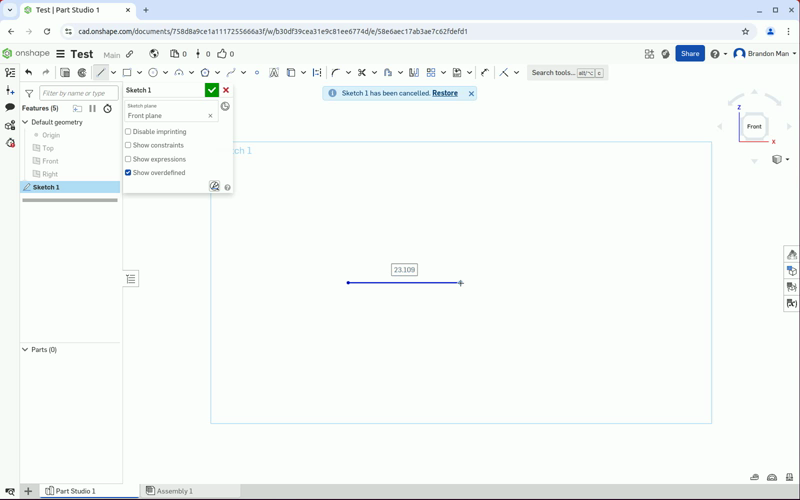
mouse_move(460, 170)
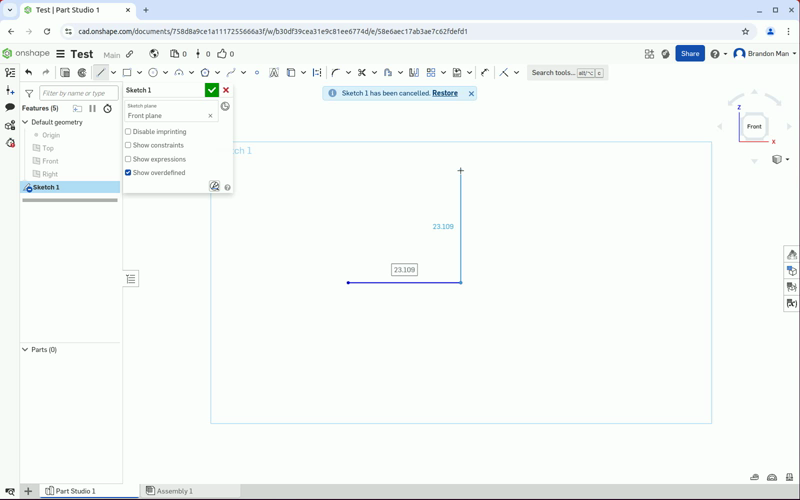
click(460, 170)
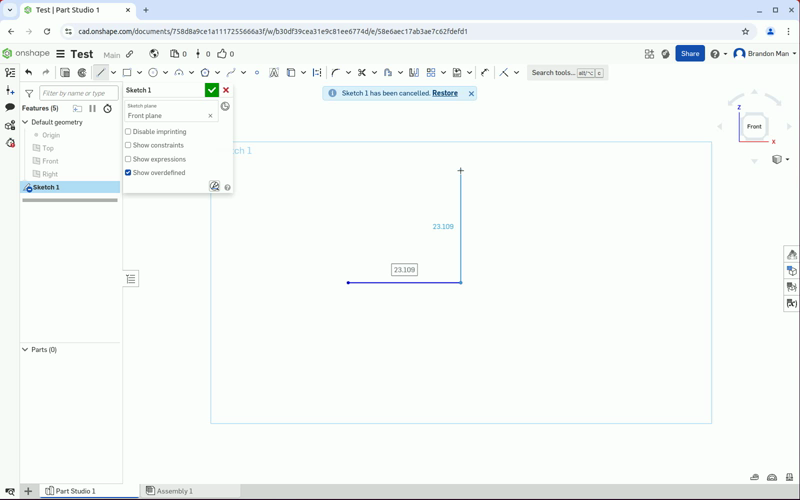
key_up(shift)
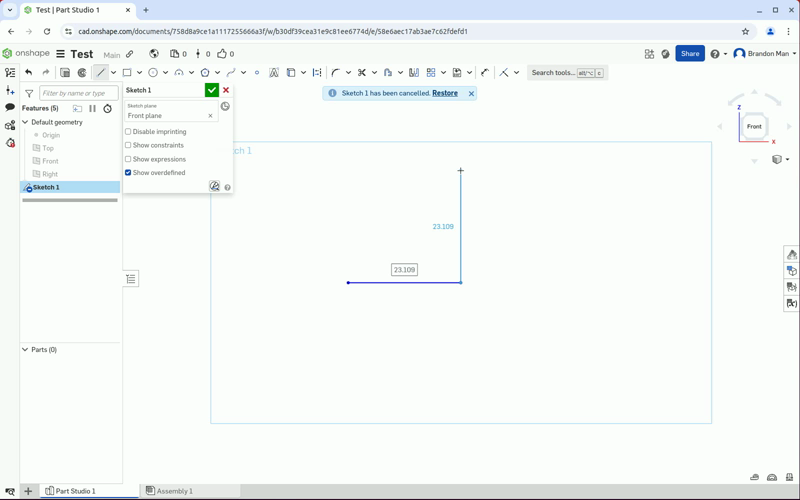
key_down(shift)
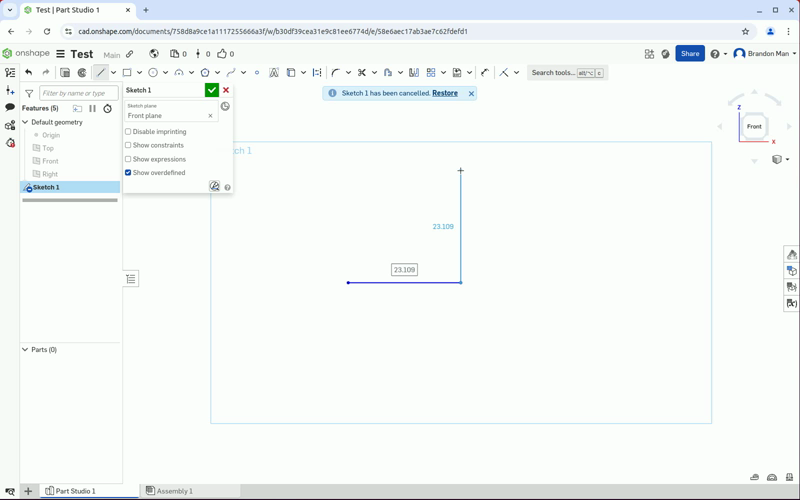
mouse_move(348, 170)
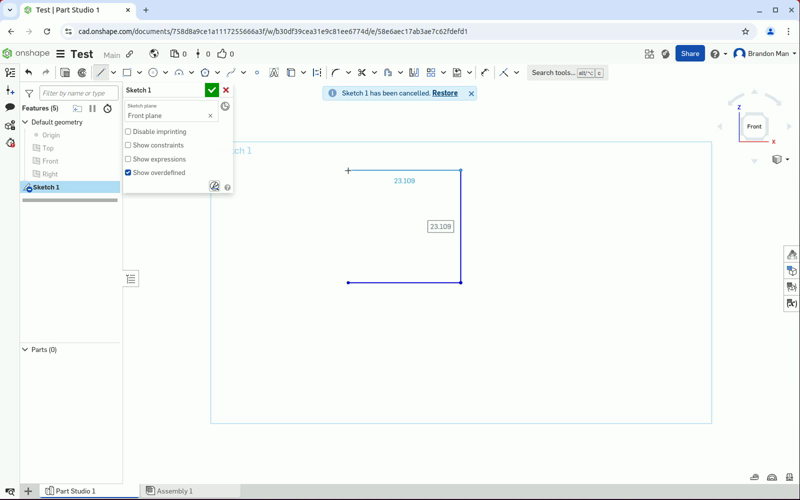
click(348, 170)
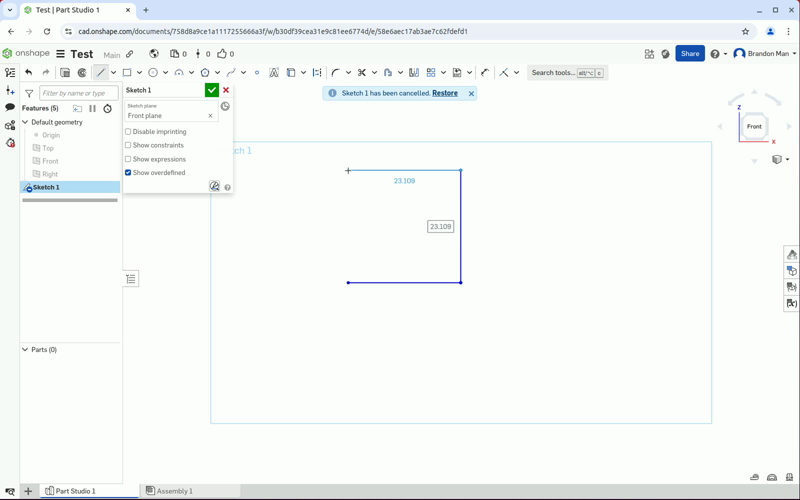
key_up(shift)
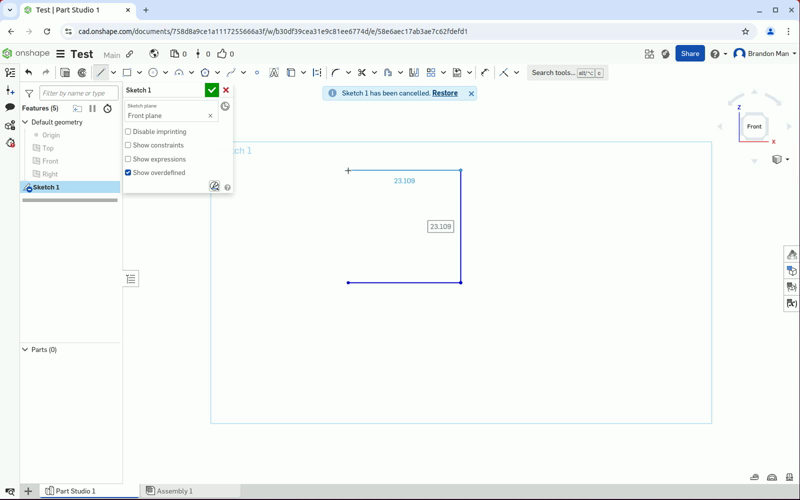
key_down(shift)
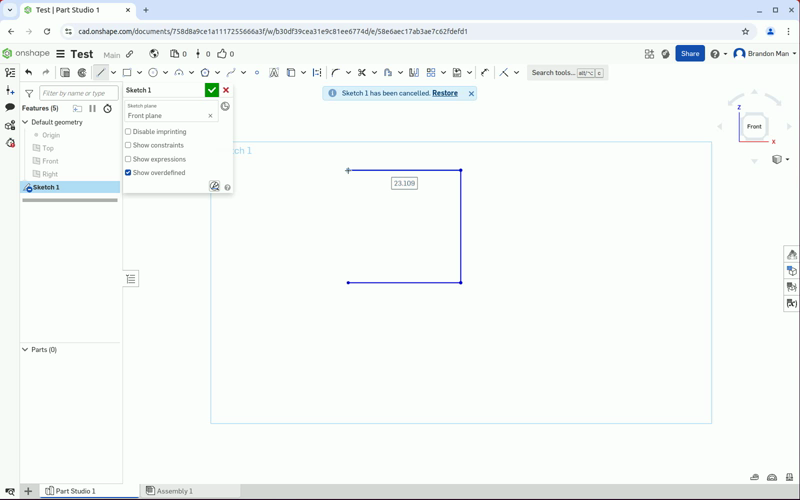
mouse_move(348, 282)
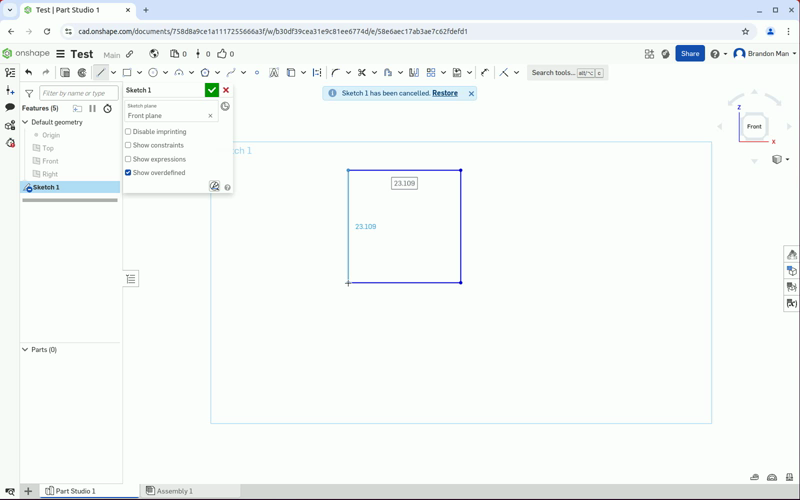
key_up(shift)
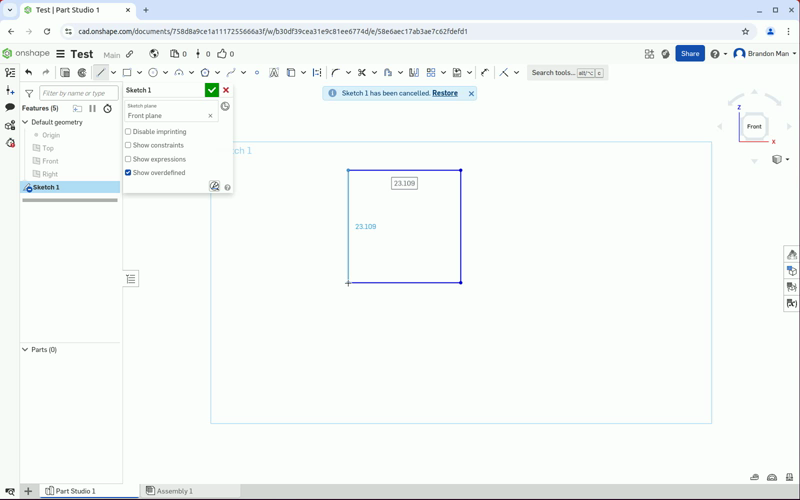
click(348, 282)
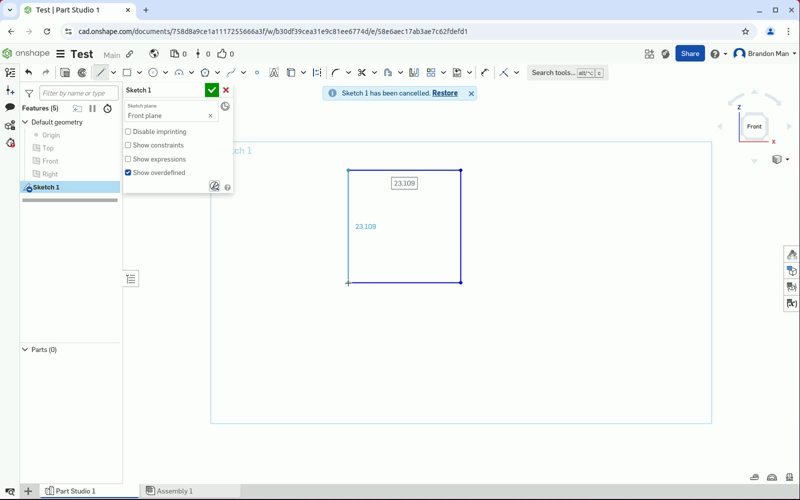
key(esc)
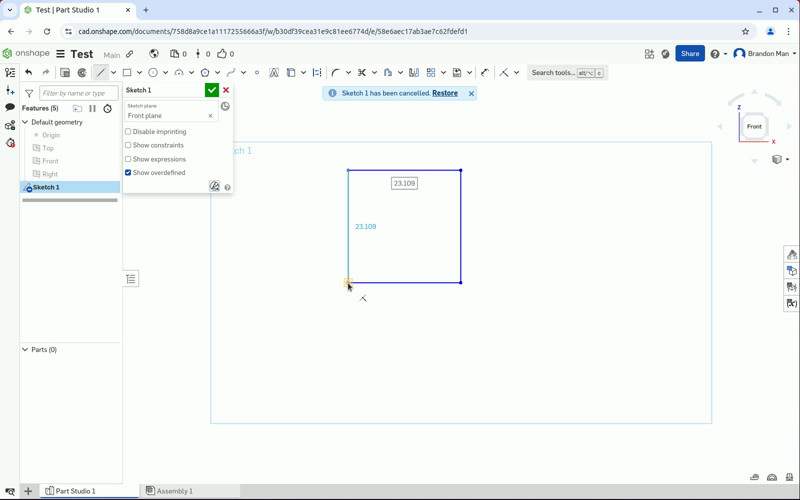
mouse_move(438, 270)
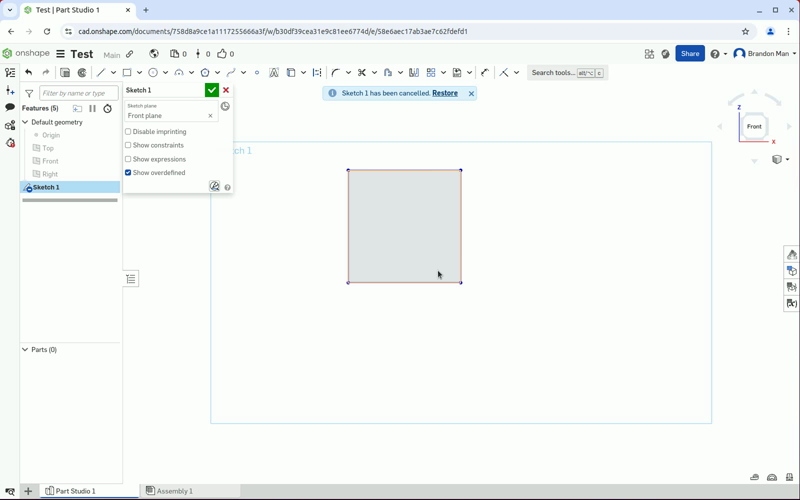
click(438, 270)
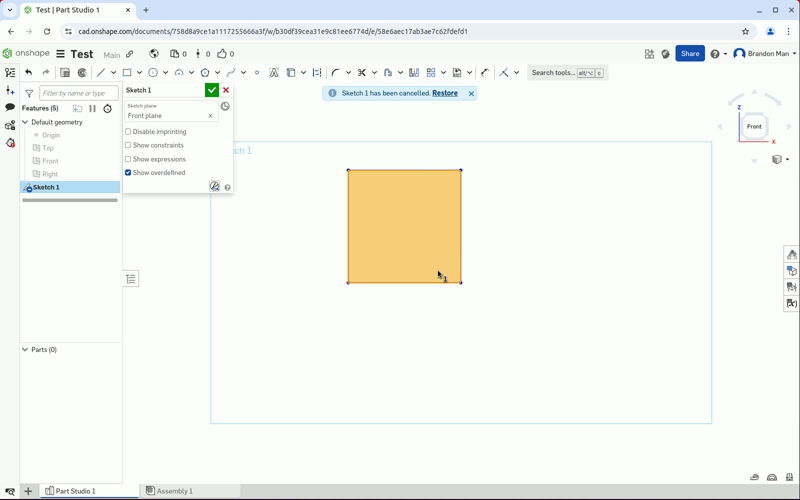
mouse_move(73, 352)
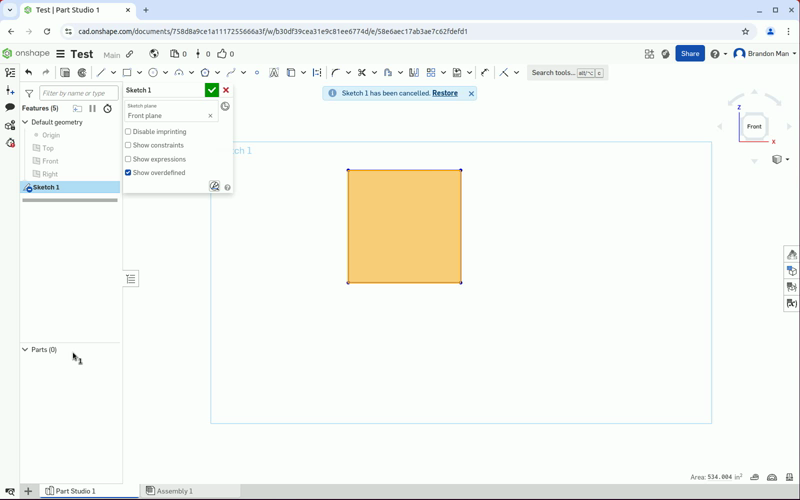
key(shift+y)
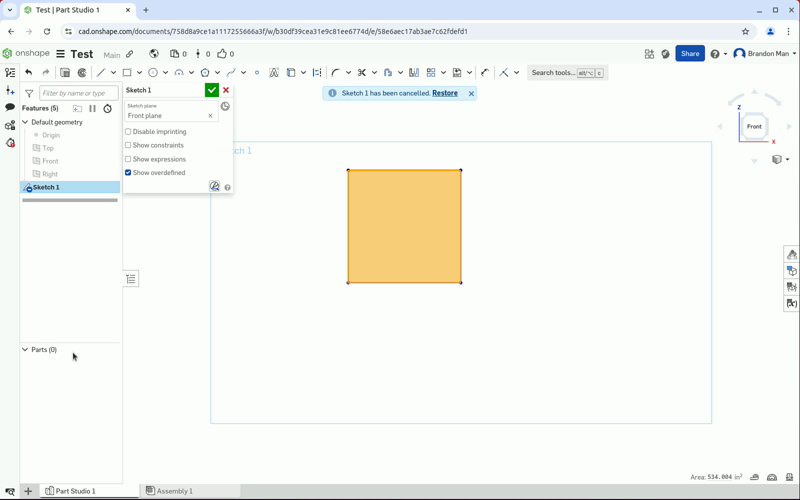
key(shift+e)
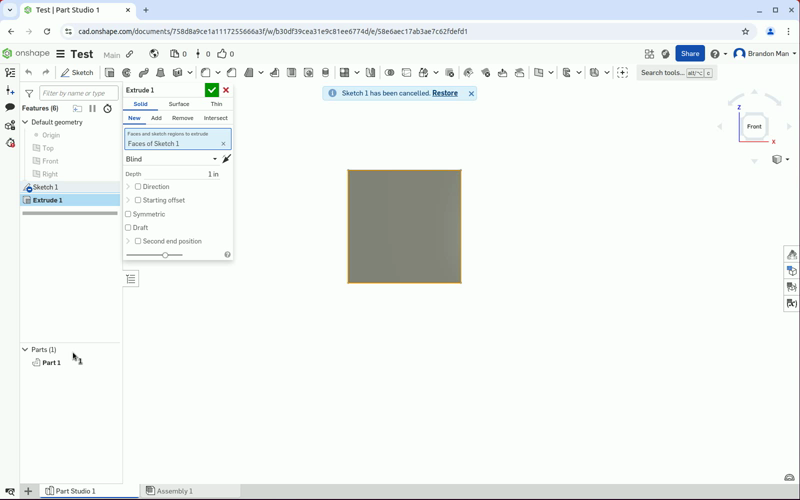
mouse_move(143, 106)
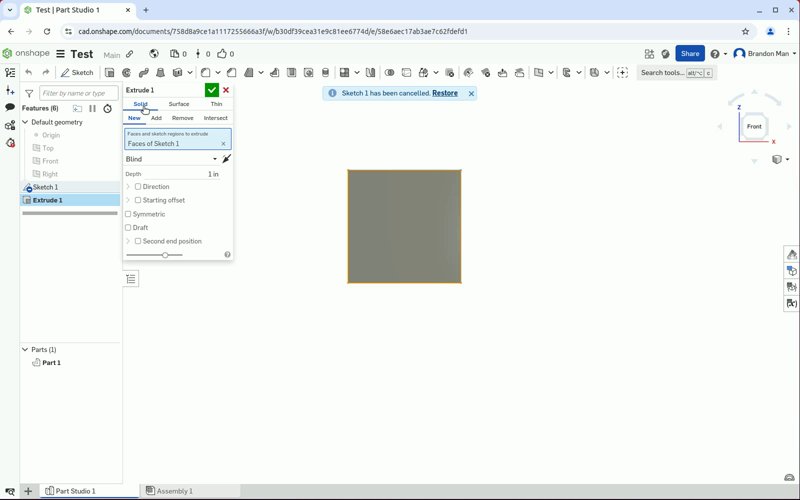
click(143, 106)
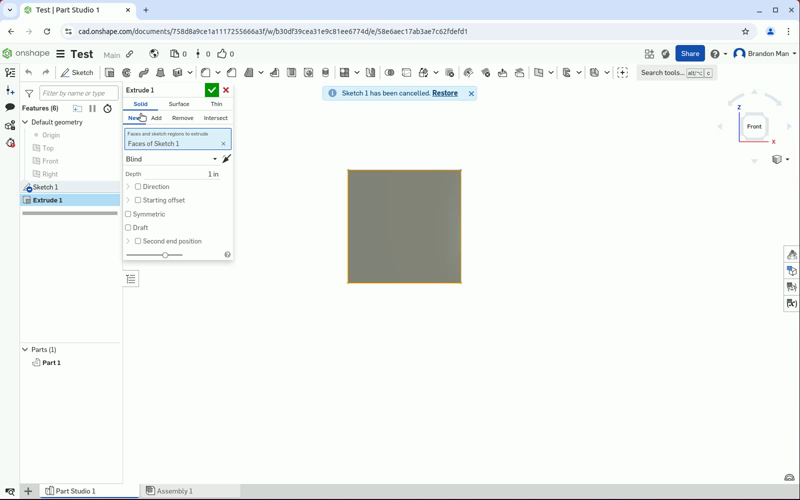
mouse_move(137, 120)
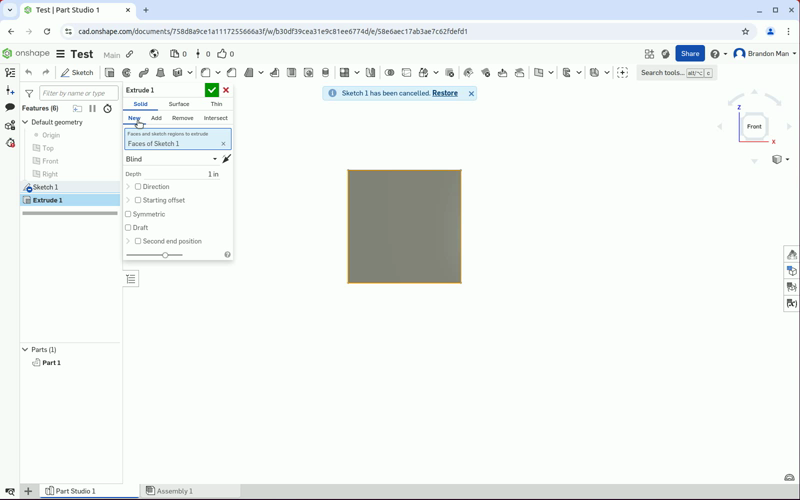
click(137, 120)
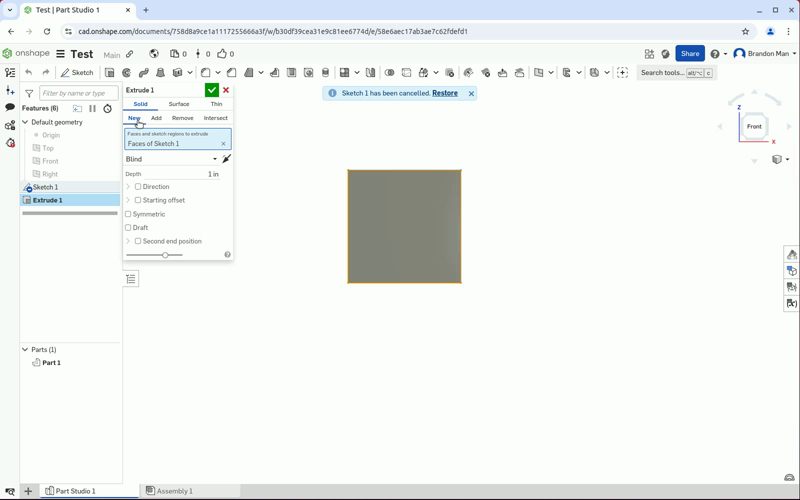
key(tab, 4)
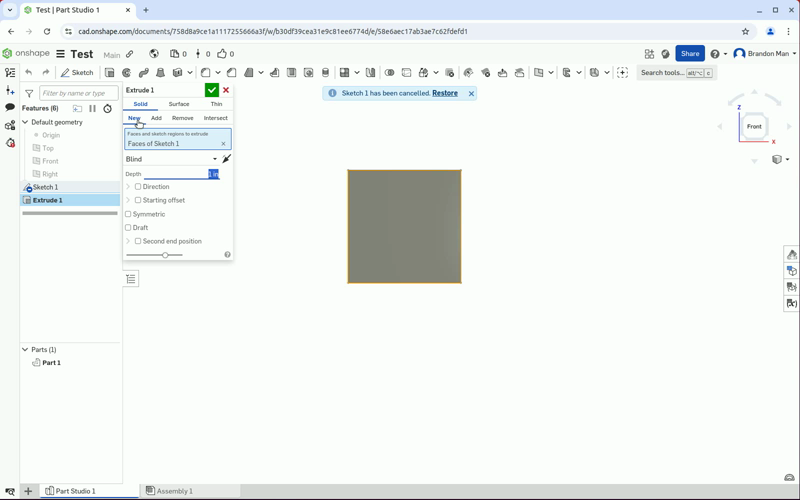
text(23.108)
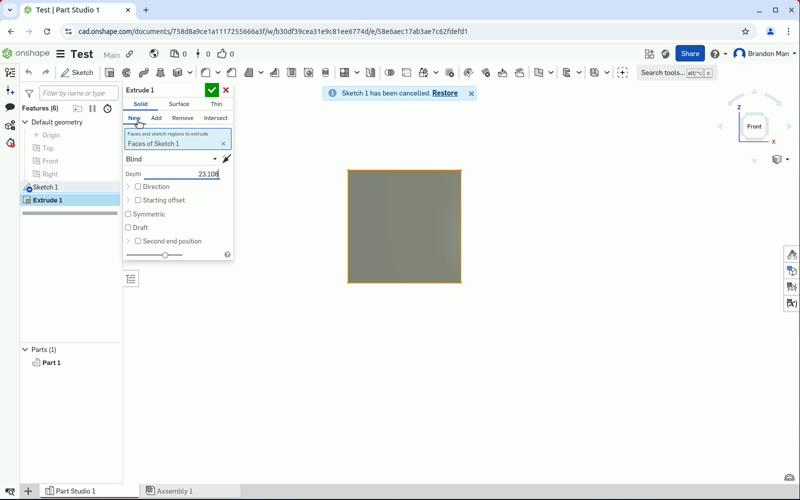
key(enter)
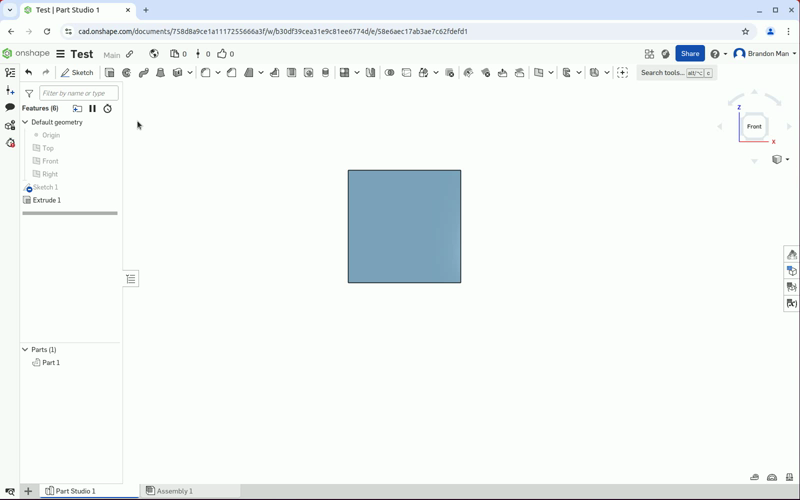
key(shift+h)
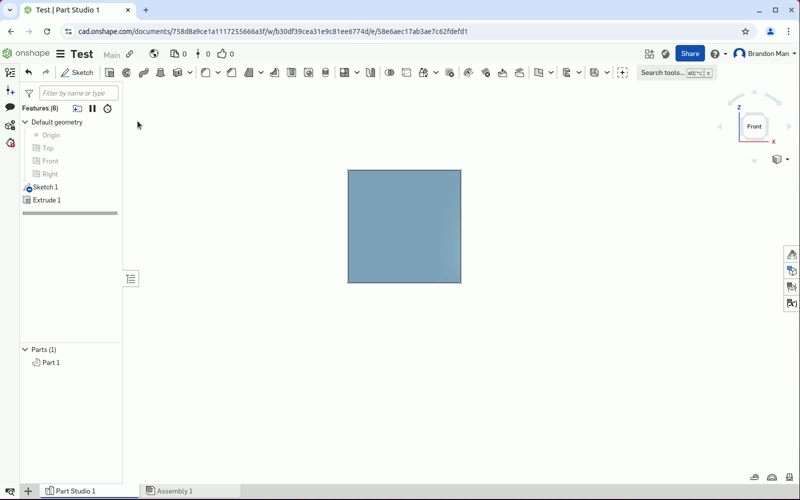
key(shift+h)
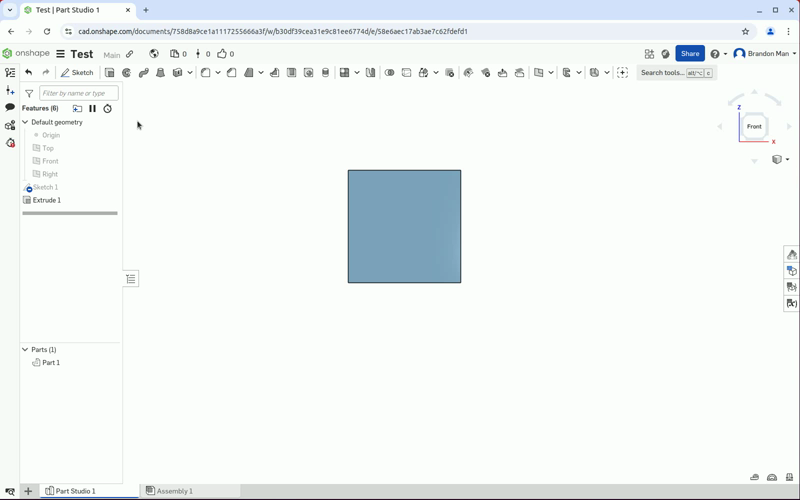
mouse_move(73, 189)
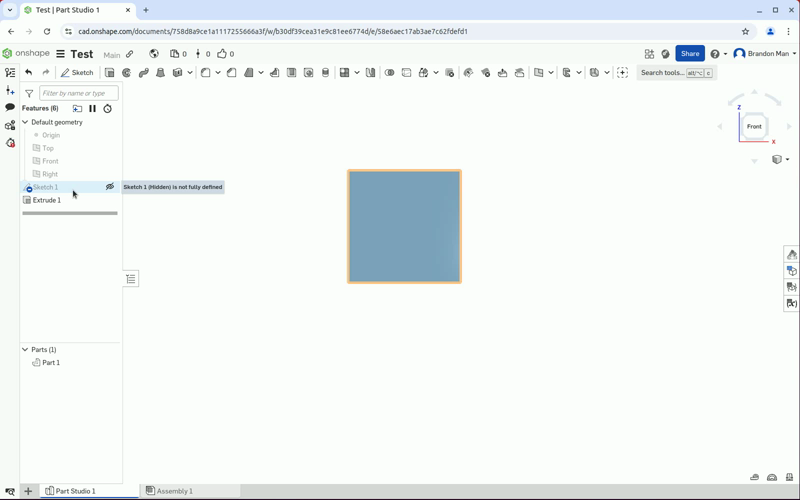
click(73, 189)
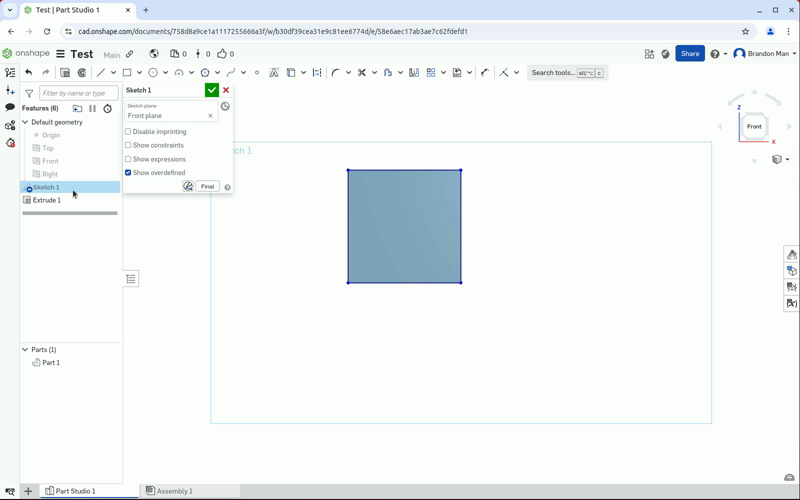
mouse_move(229, 92)
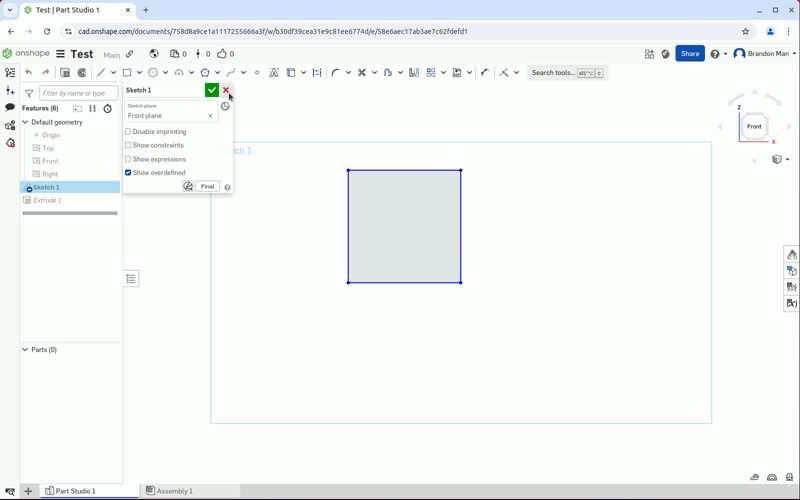
click(229, 92)
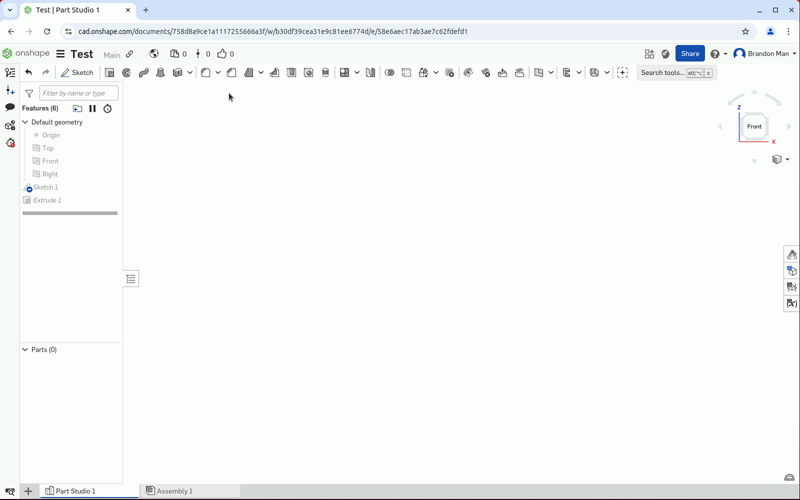
mouse_move(541, 75)
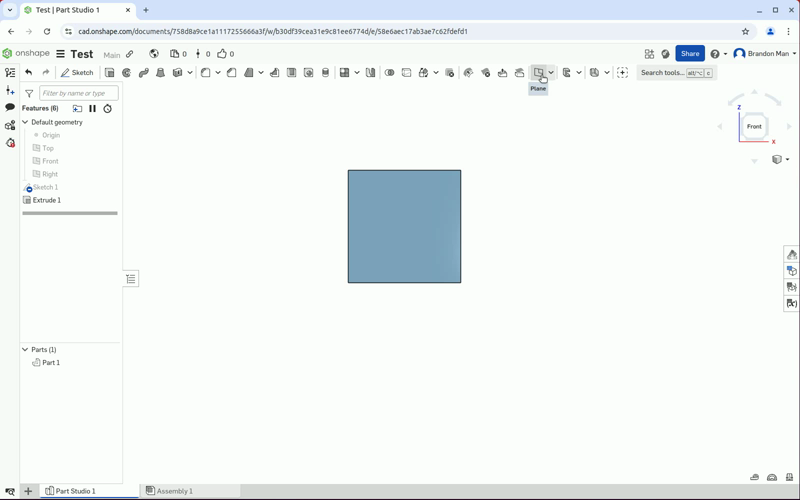
click(541, 75)
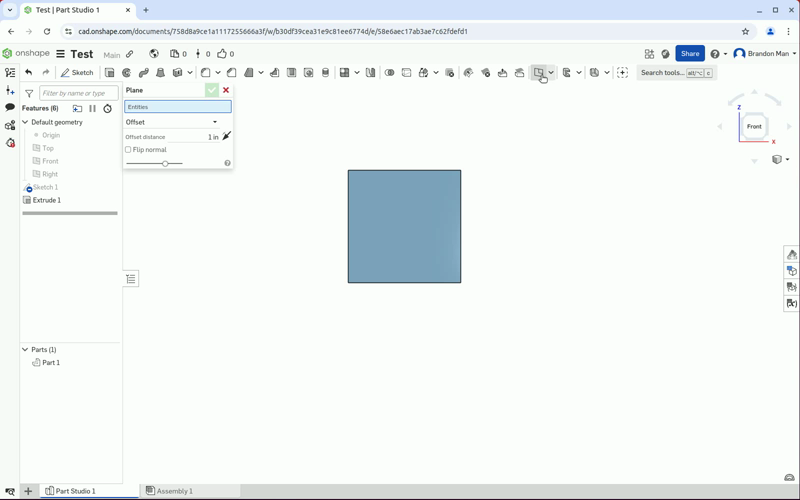
mouse_move(73, 163)
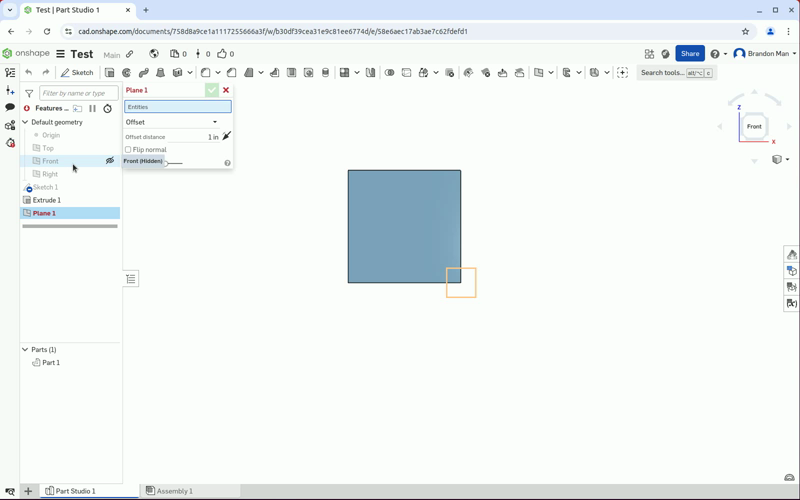
click(73, 163)
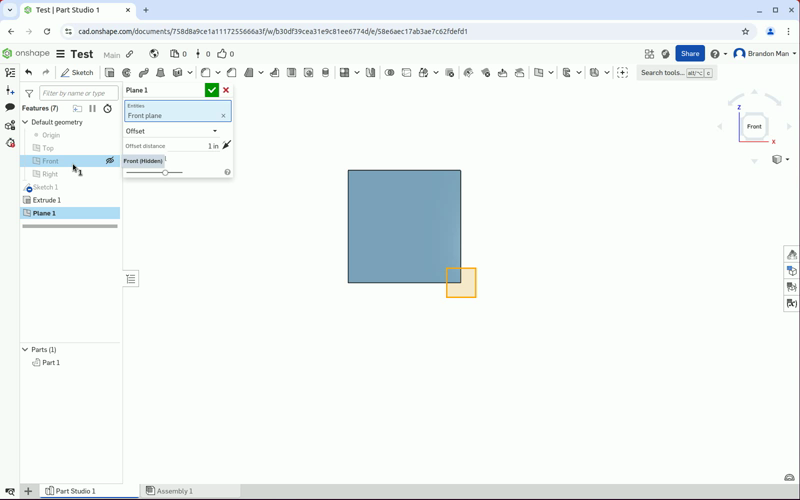
key(tab, 2)
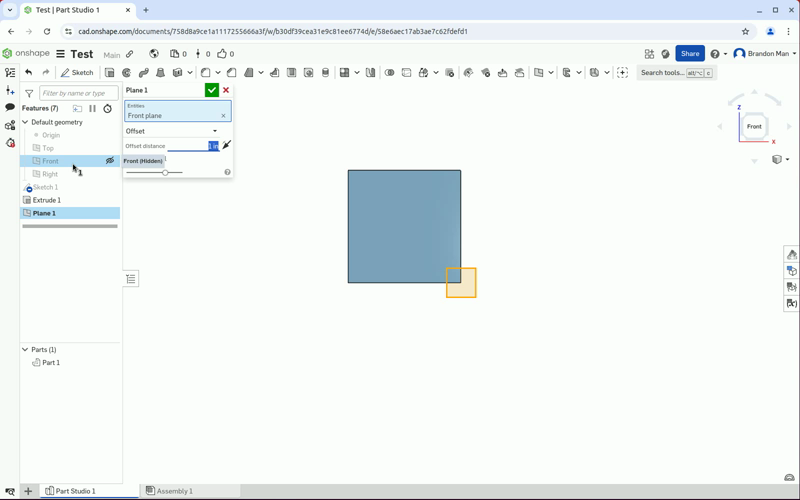
text(23.108)
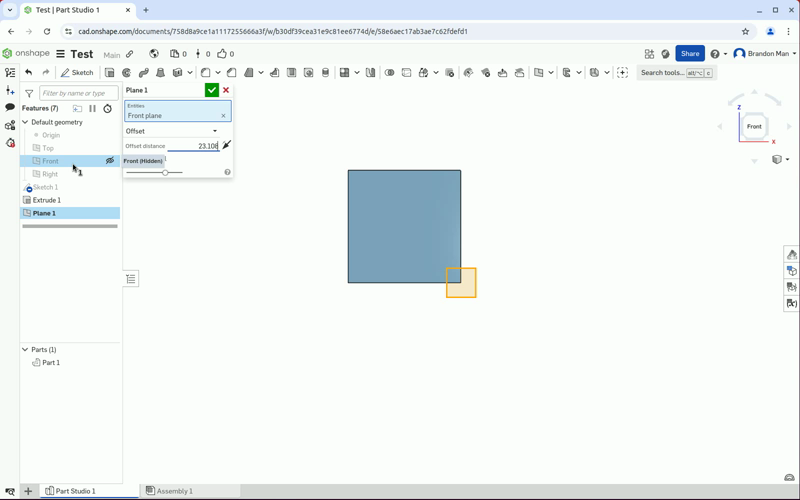
key(enter, 2)
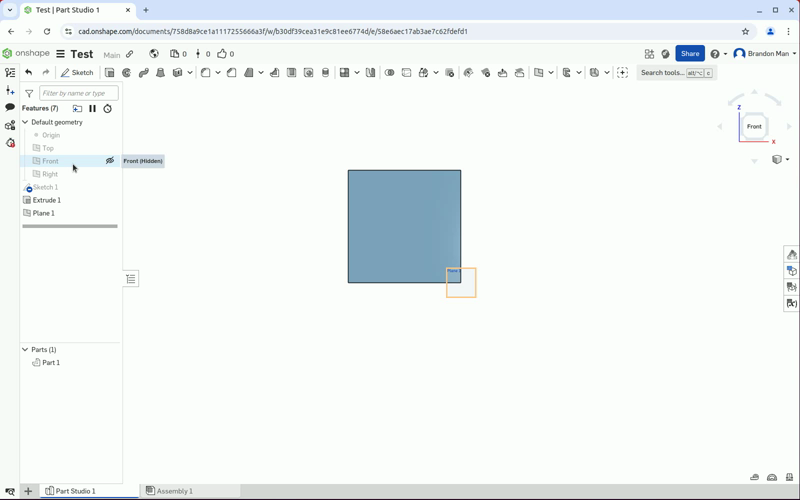
key(shift+s)
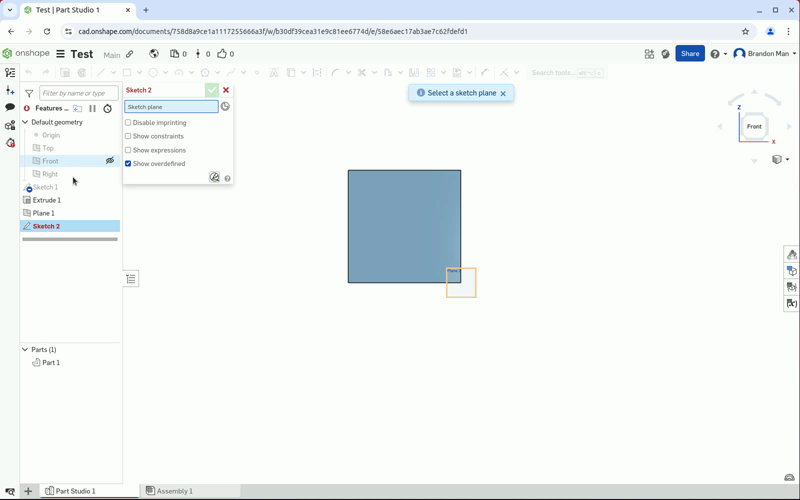
mouse_move(73, 215)
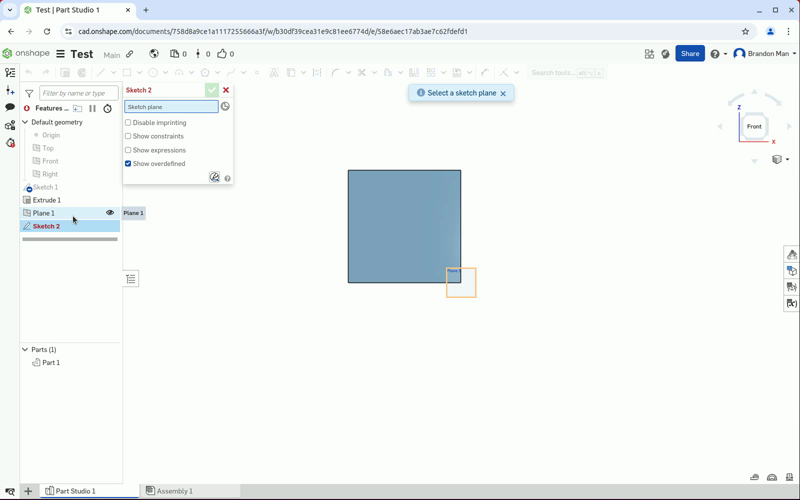
click(73, 215)
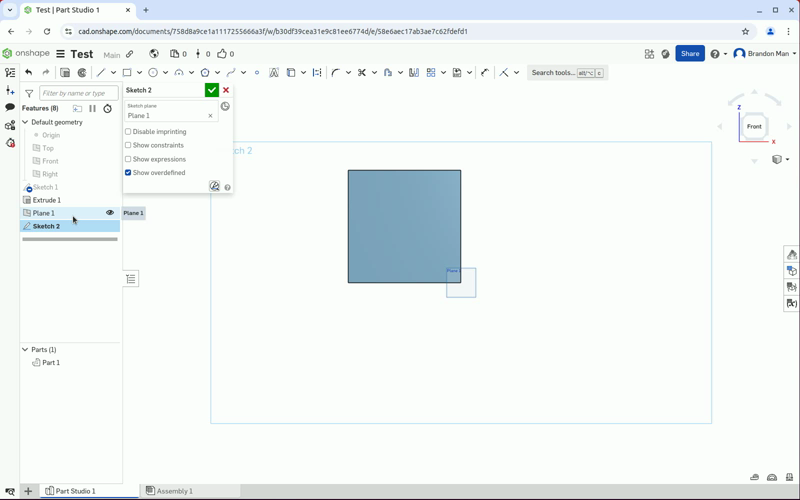
mouse_move(73, 352)
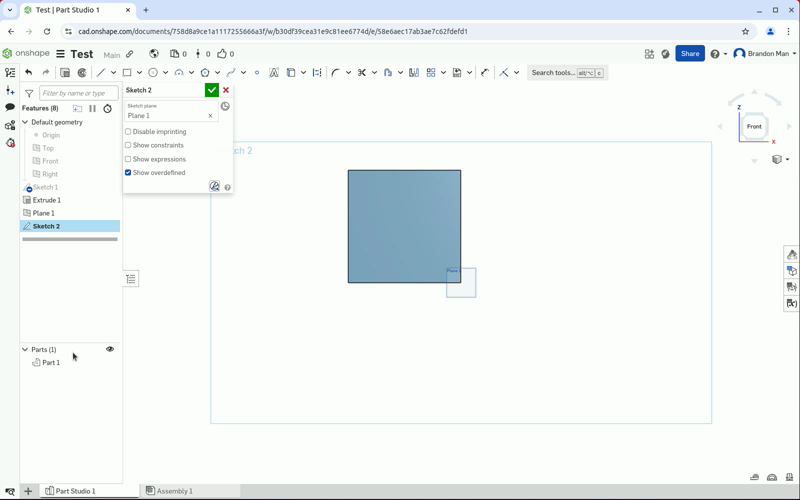
key(y)
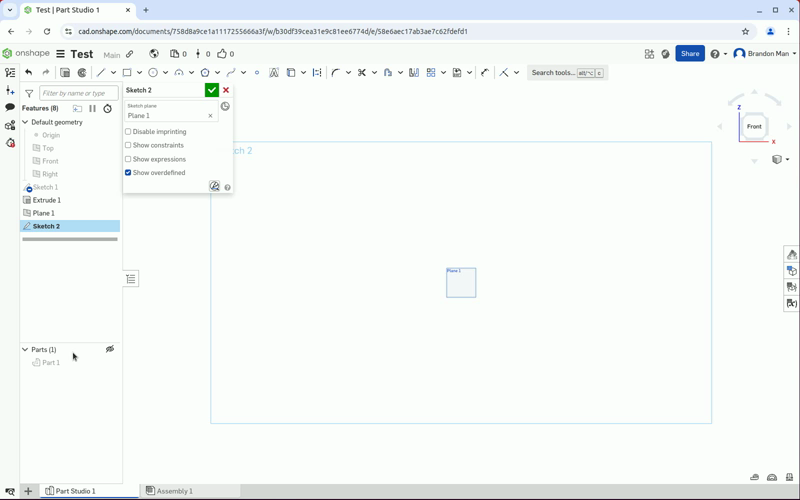
key(l)
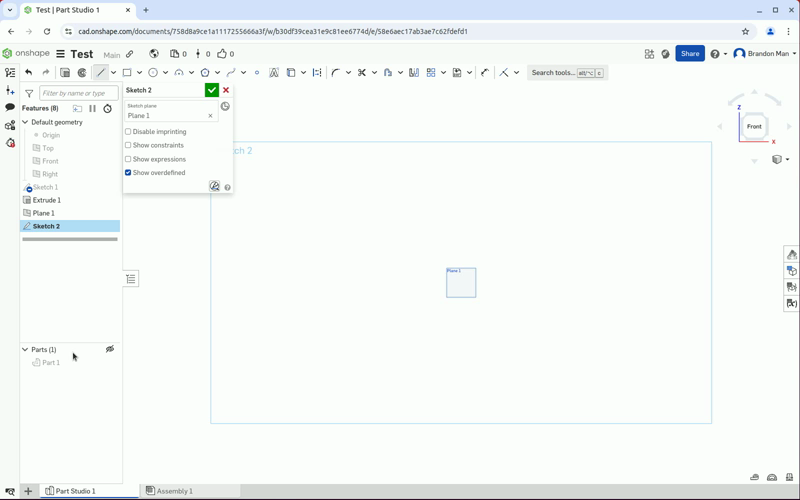
key_down(shift)
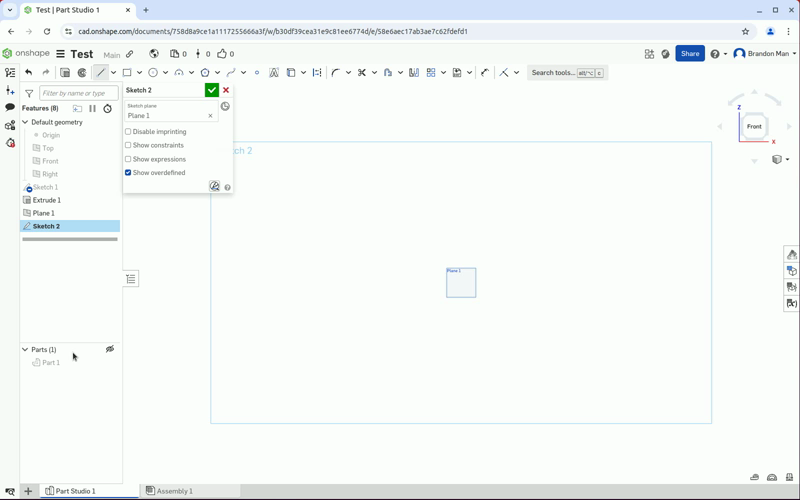
mouse_move(348, 219)
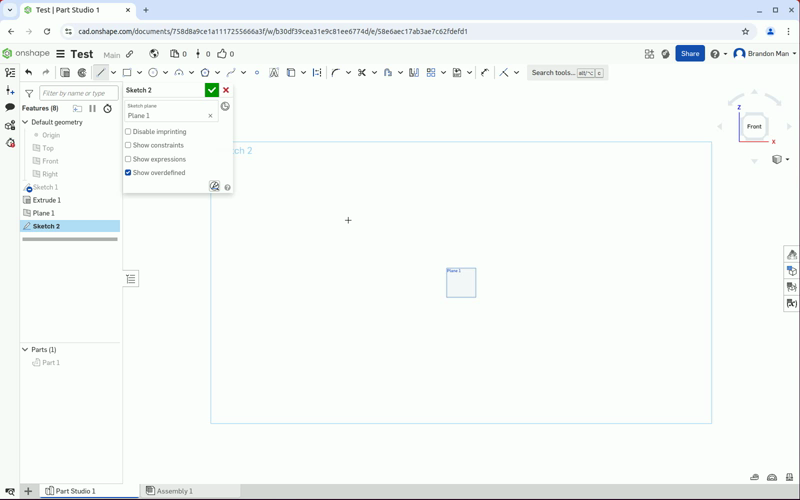
click(348, 219)
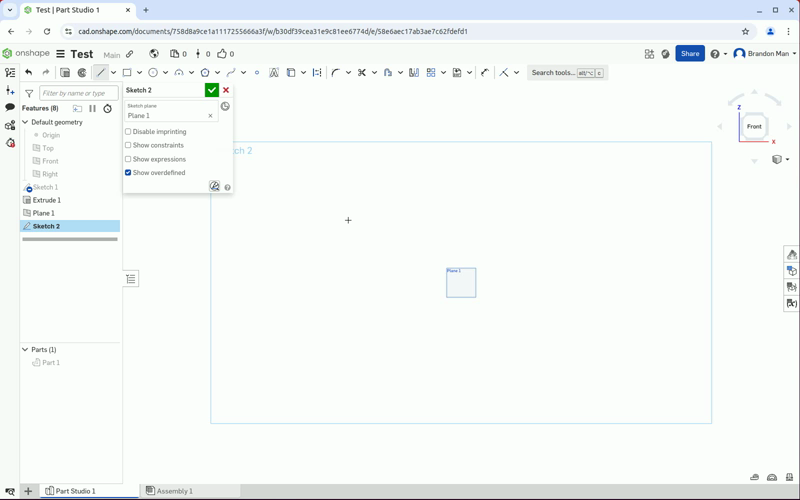
key_up(shift)
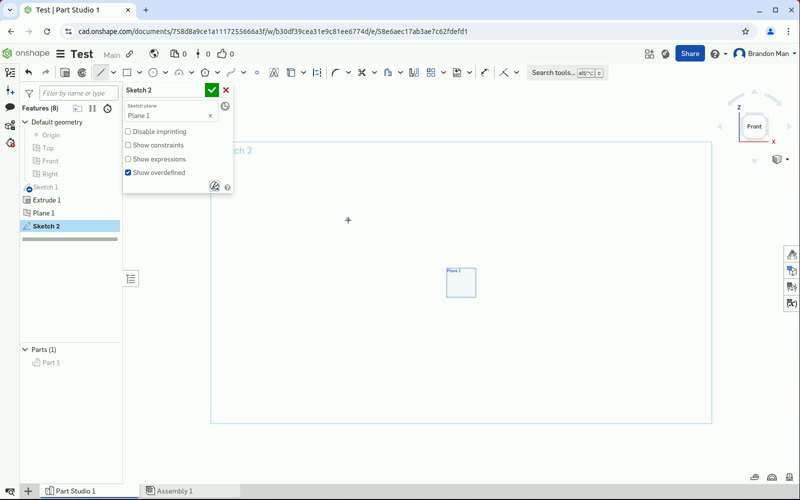
key_down(shift)
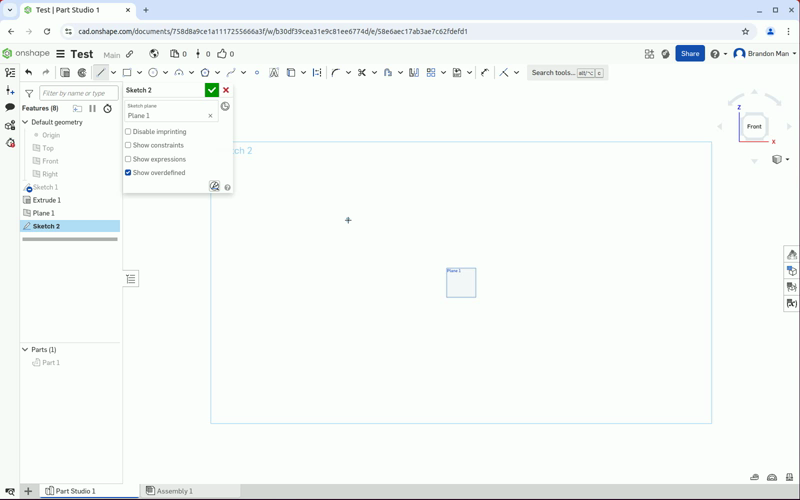
mouse_move(378, 219)
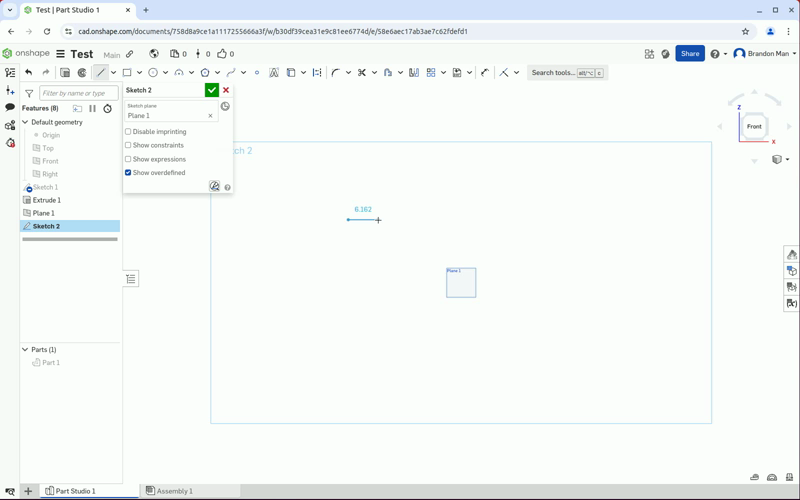
mouse_move(404, 219)
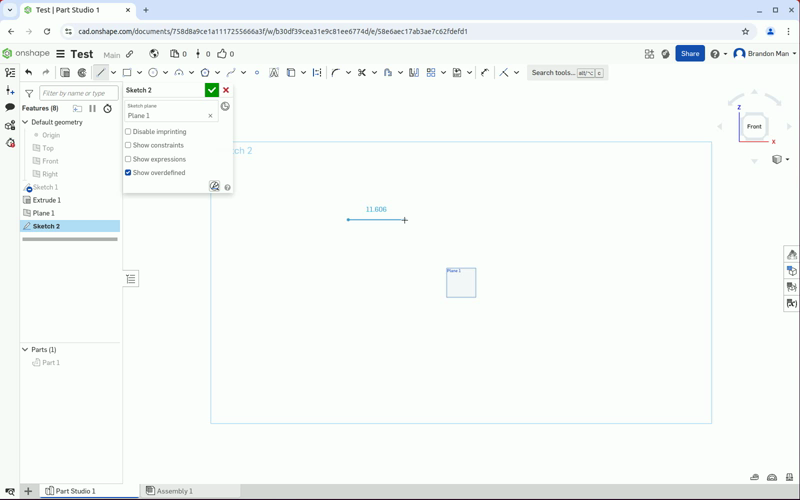
click(404, 219)
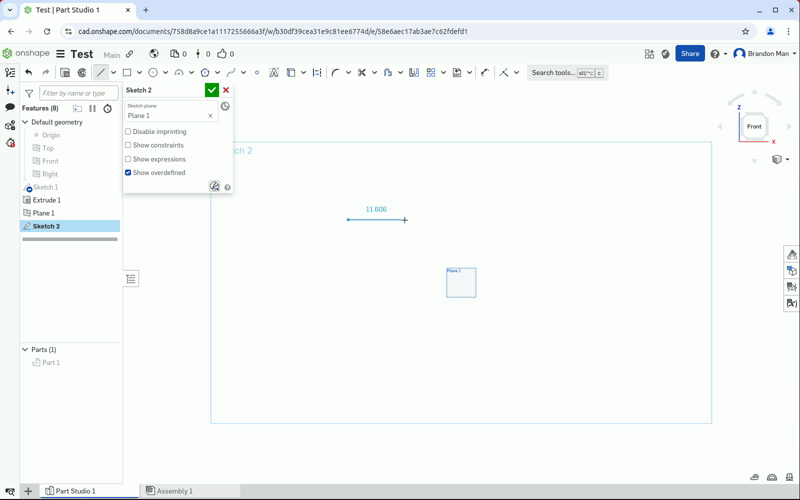
key_up(shift)
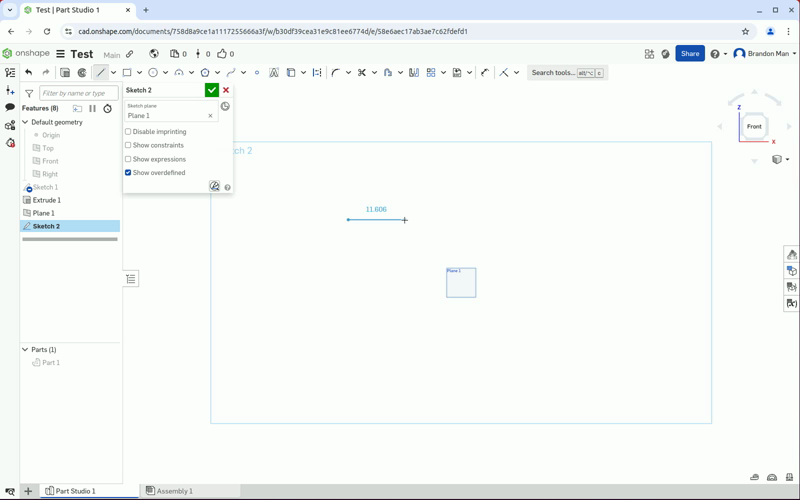
key_down(shift)
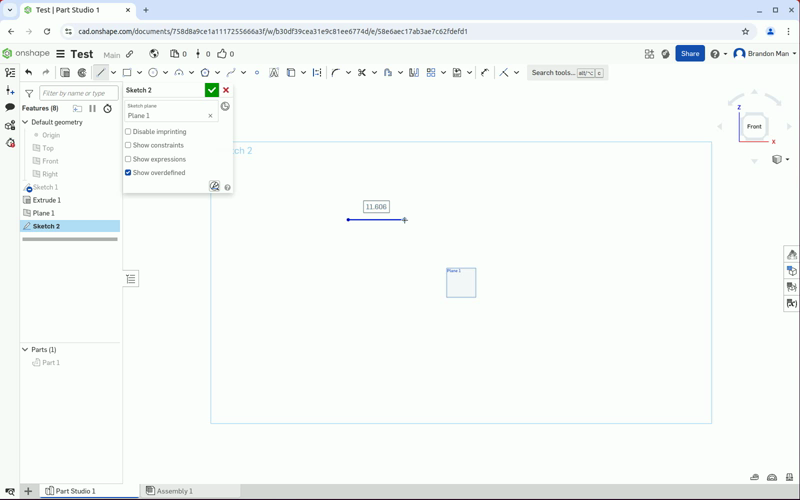
mouse_move(434, 219)
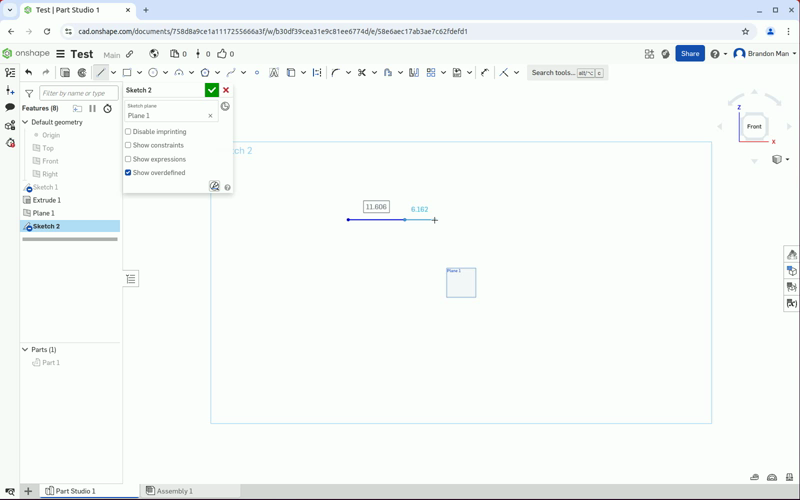
mouse_move(404, 169)
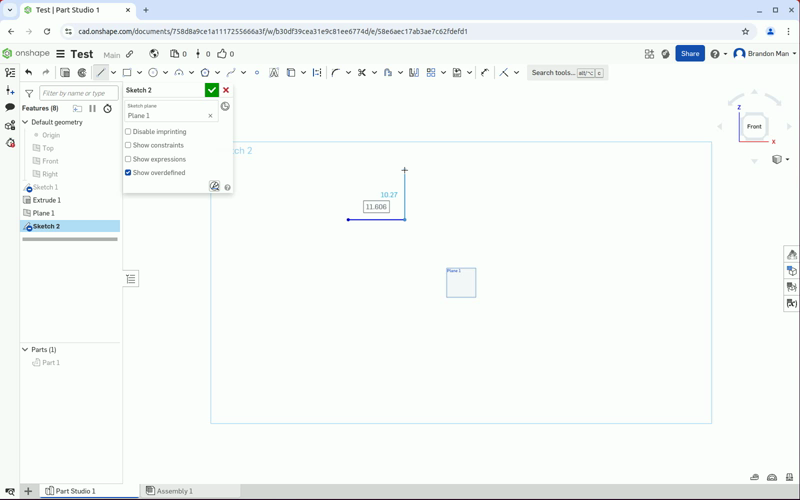
click(404, 169)
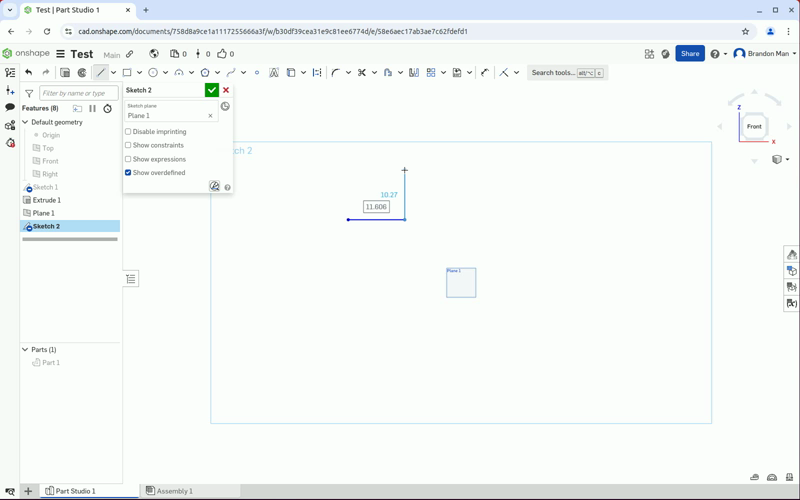
key_up(shift)
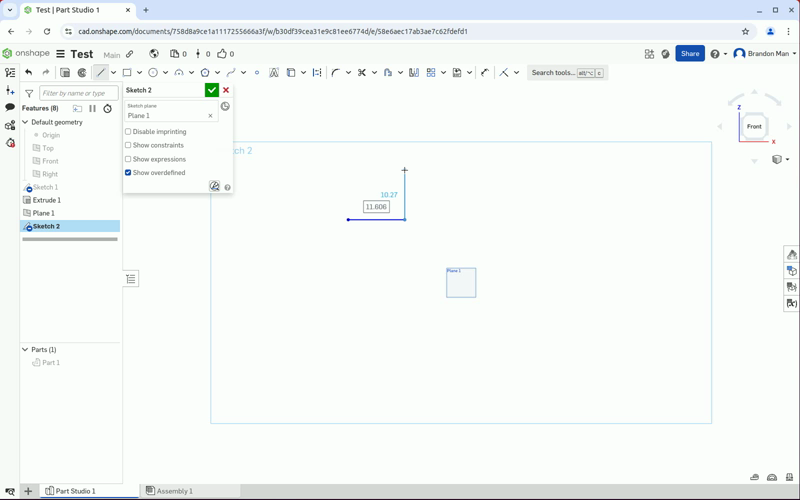
key_down(shift)
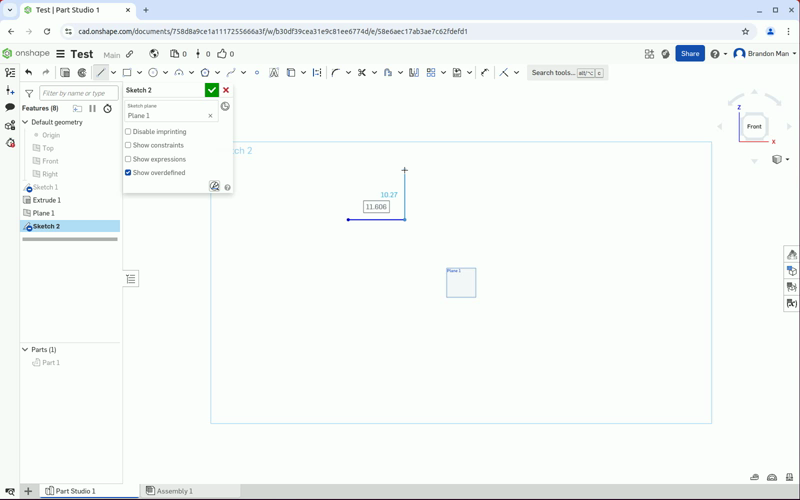
mouse_move(434, 169)
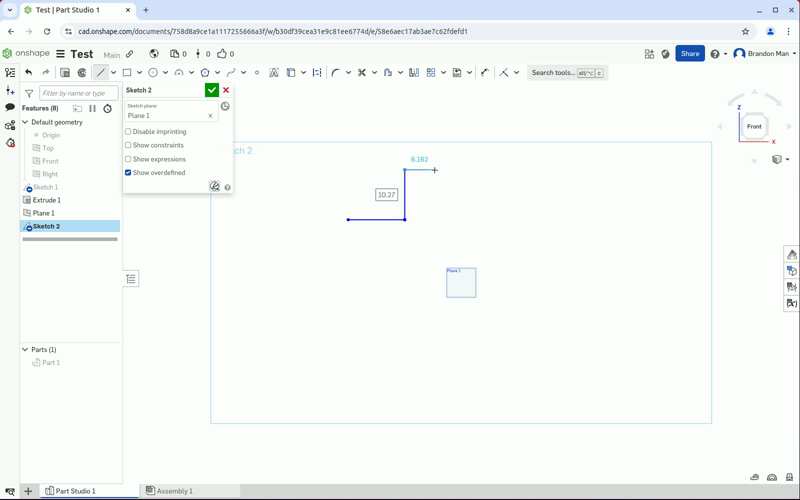
mouse_move(348, 169)
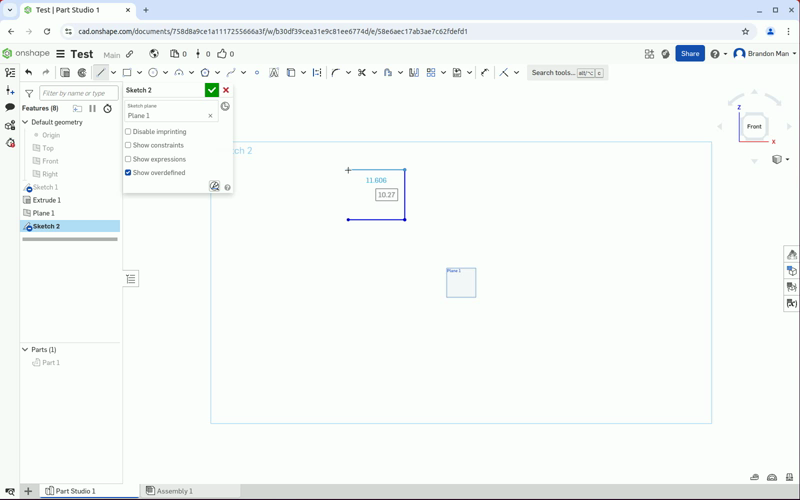
click(348, 169)
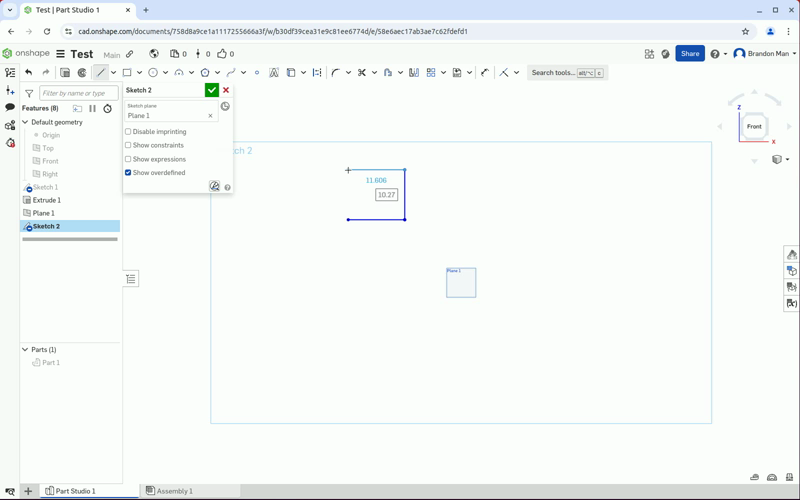
key_up(shift)
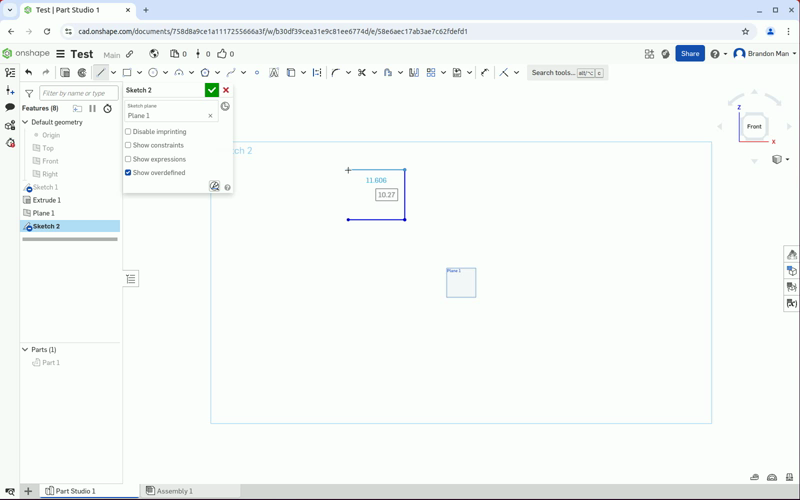
mouse_move(378, 169)
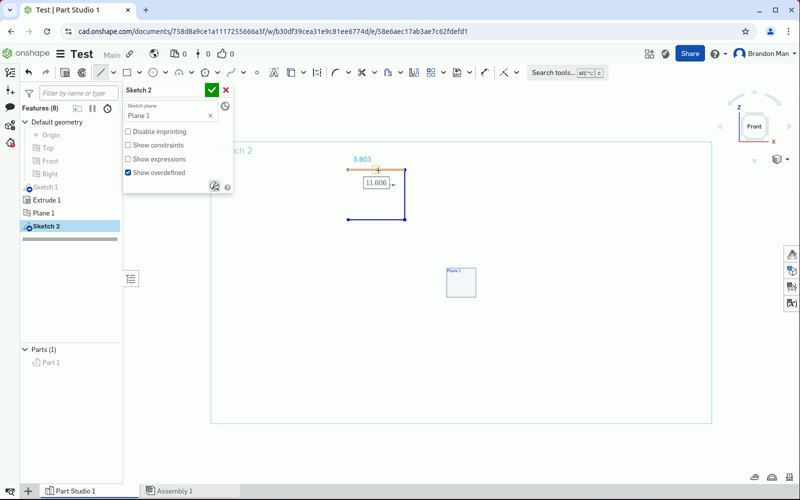
key_down(shift)
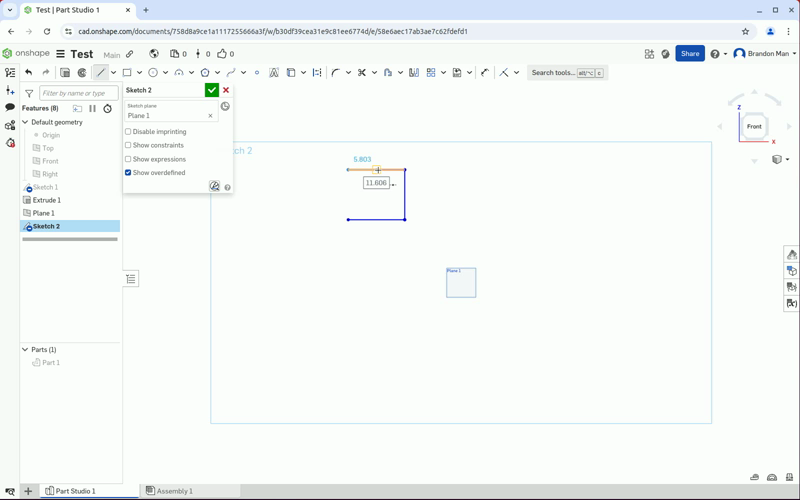
mouse_move(348, 219)
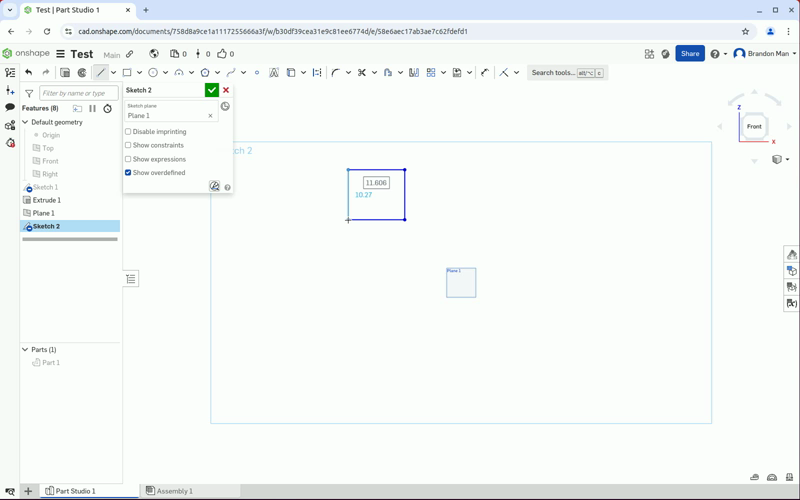
key_up(shift)
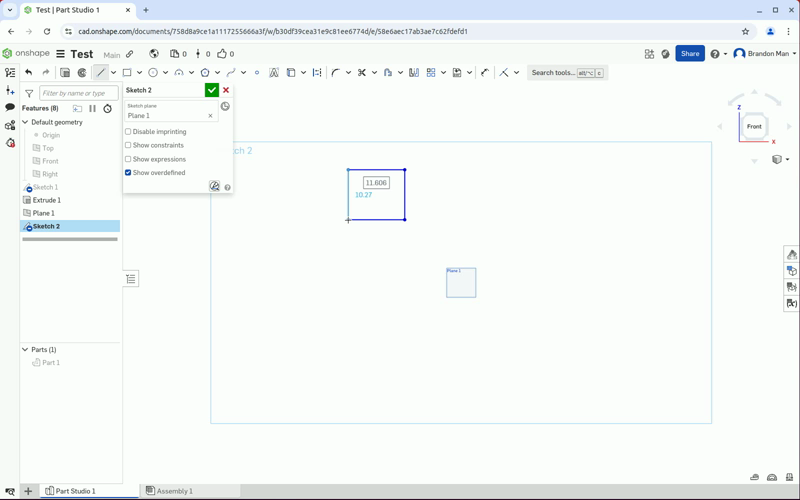
click(348, 219)
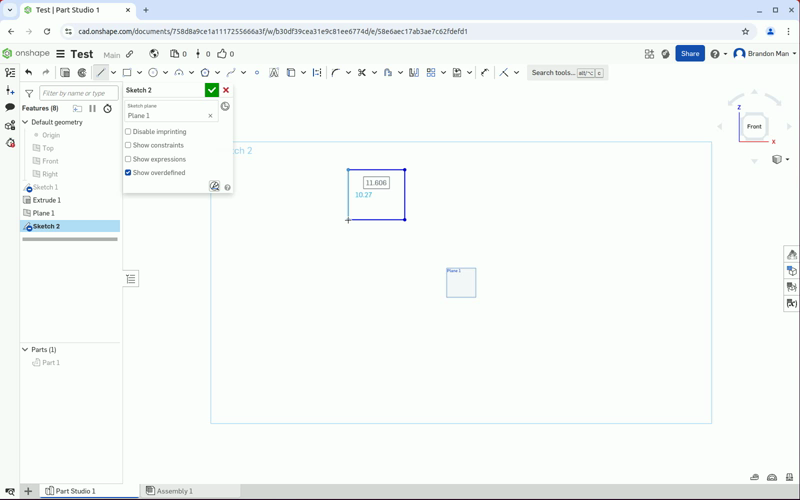
key(esc)
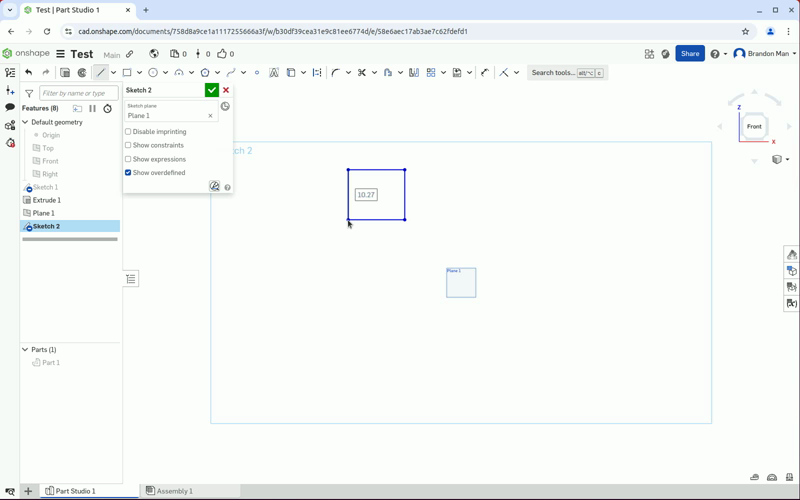
mouse_move(362, 190)
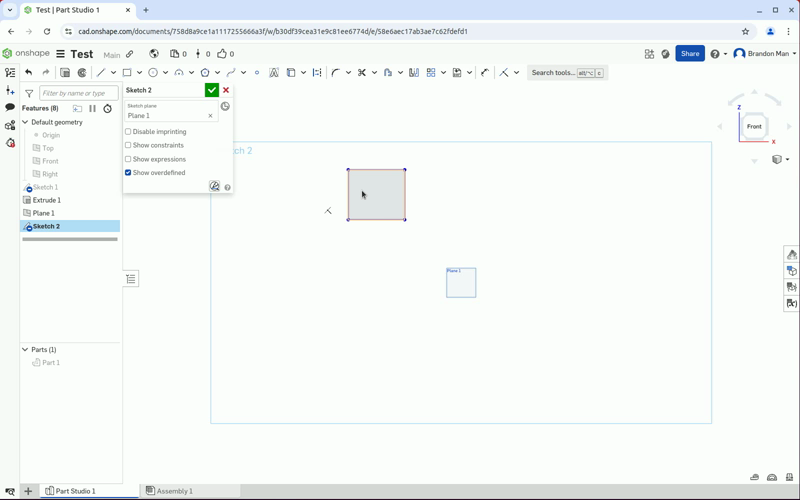
click(362, 190)
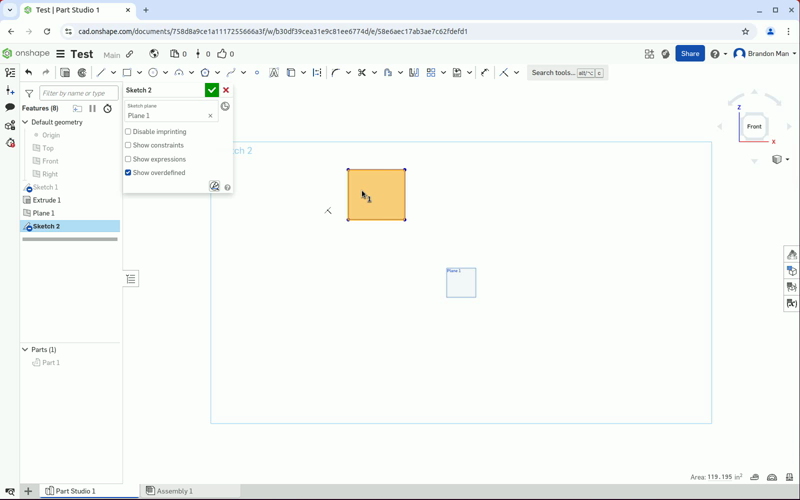
mouse_move(73, 352)
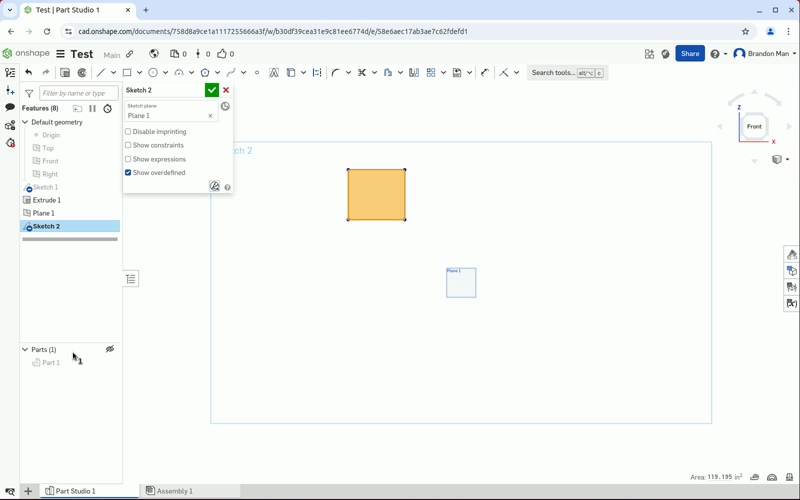
key(shift+y)
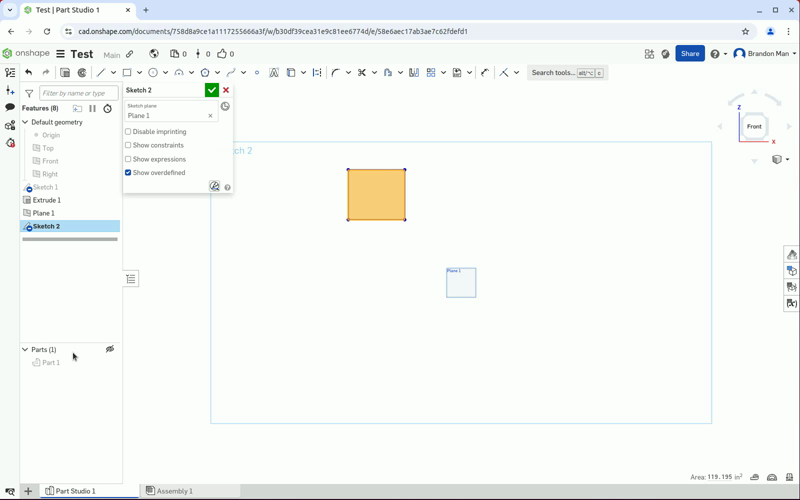
key(shift+e)
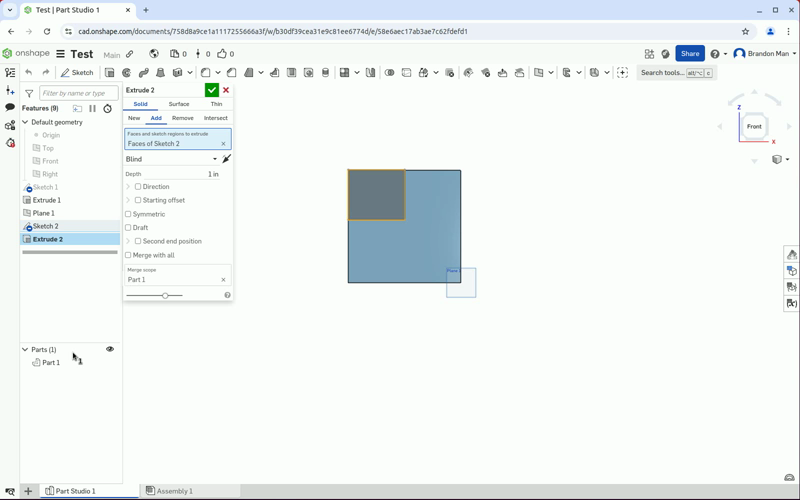
mouse_move(143, 106)
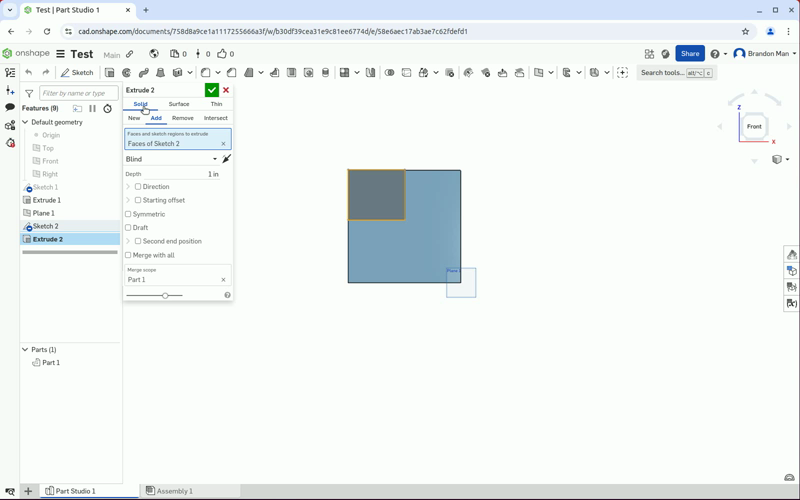
click(143, 106)
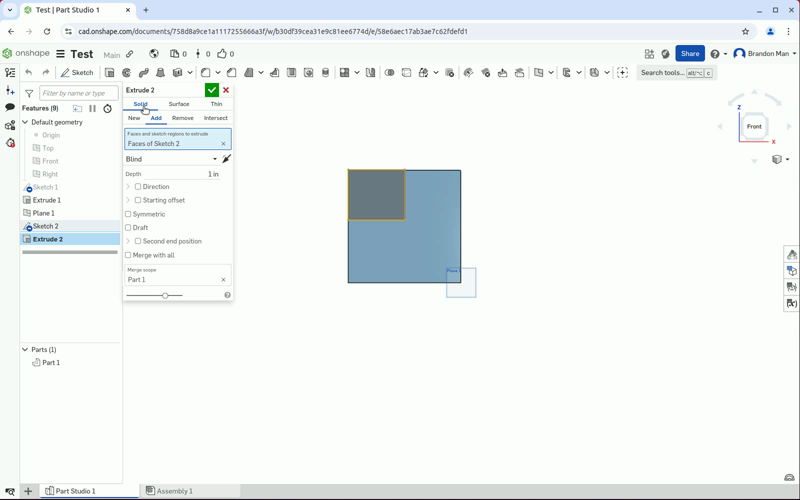
mouse_move(186, 120)
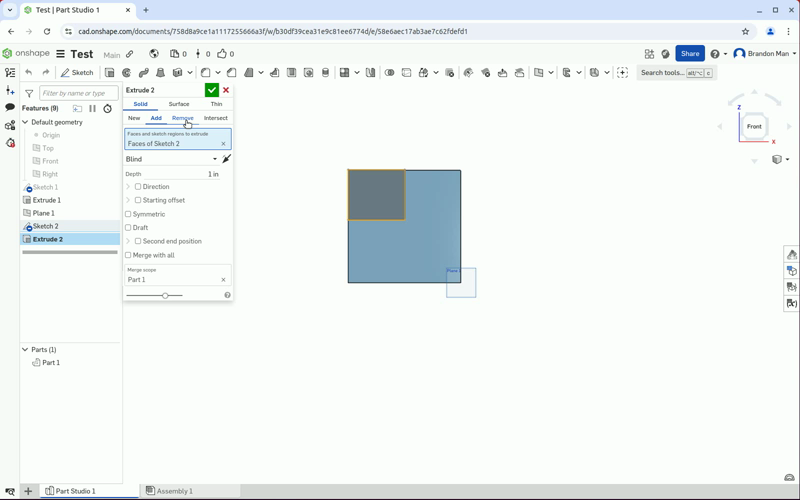
click(186, 120)
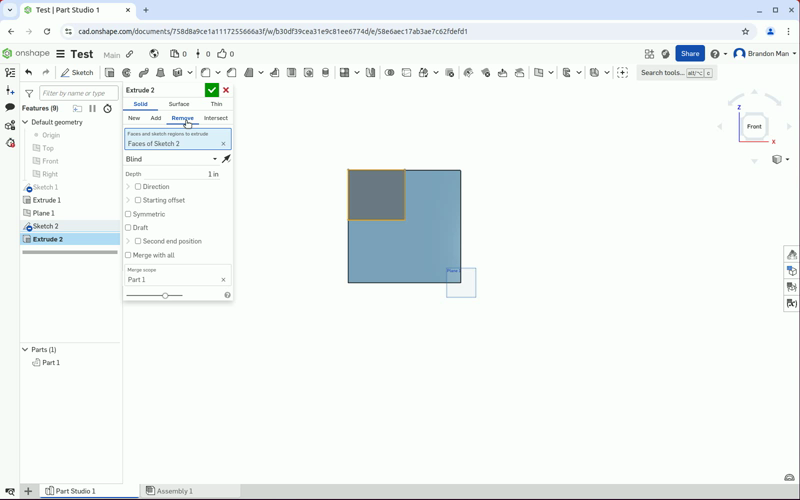
key(tab, 4)
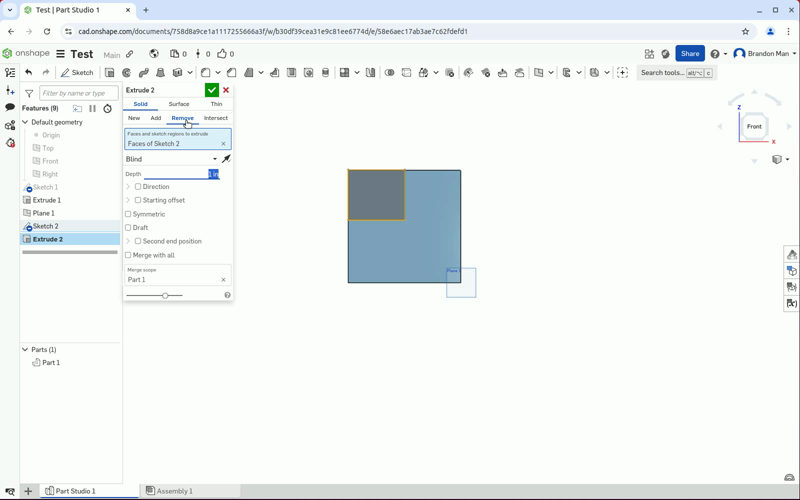
text(11.554)
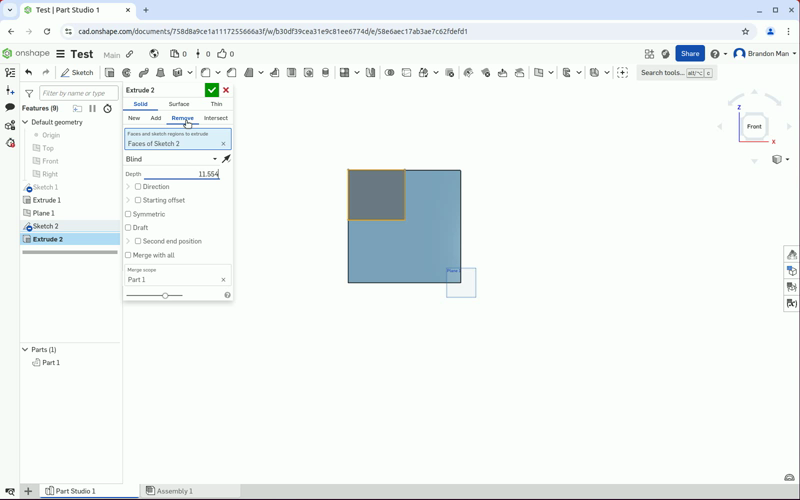
key(tab, 6)
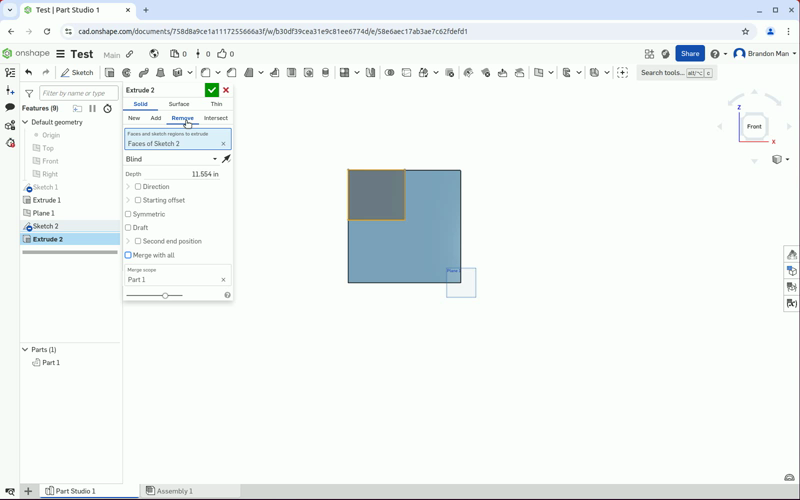
key(space)
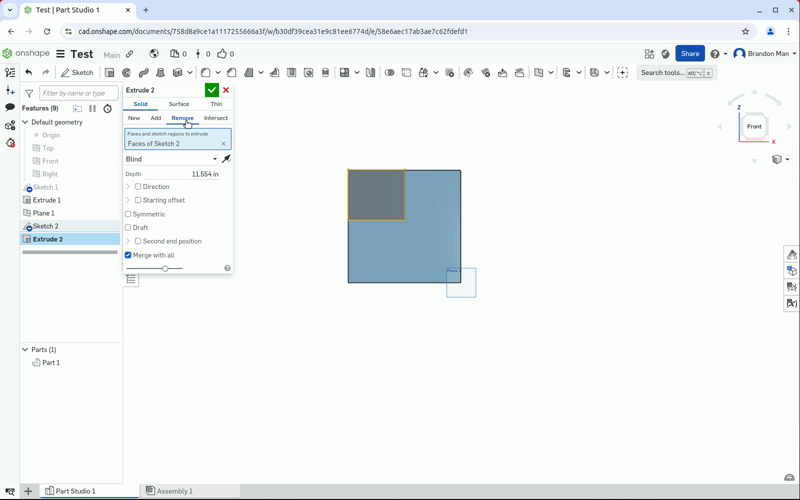
key(enter)
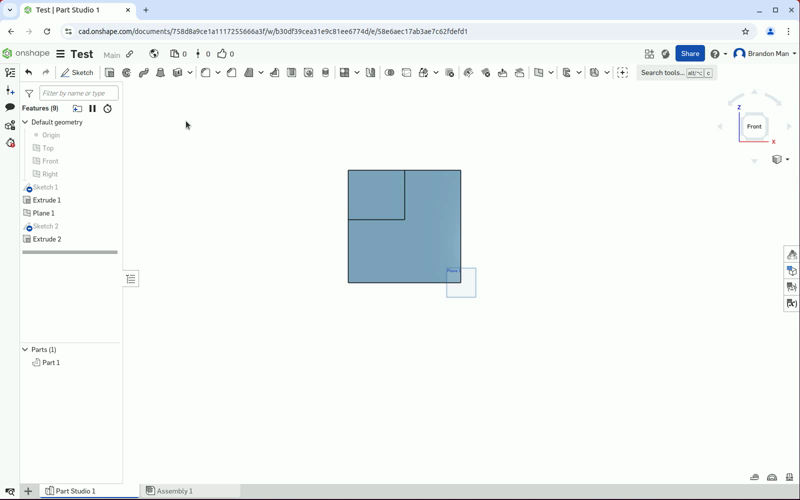
key(shift+h)
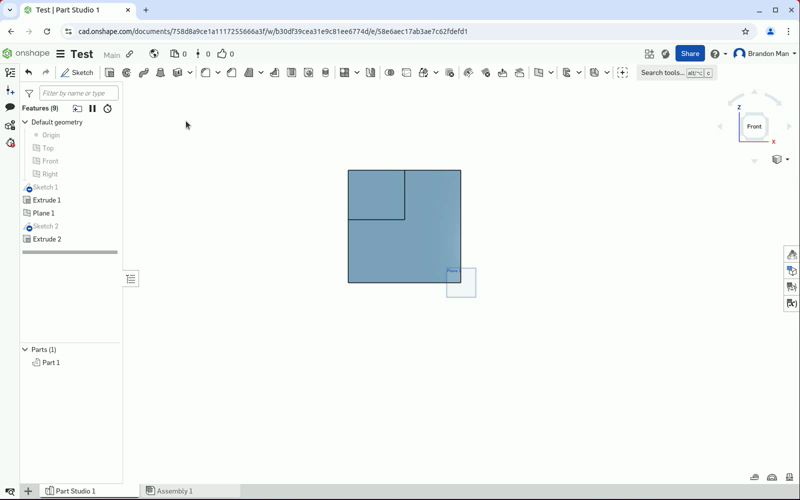
key(shift+h)
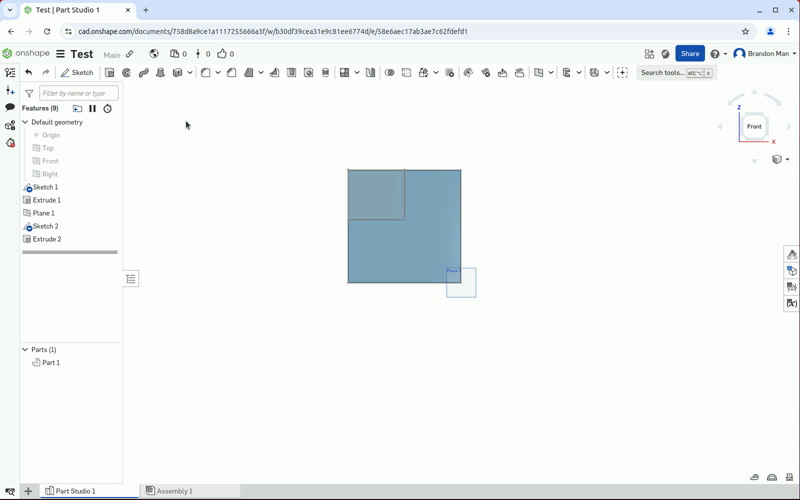
key(shift+7)
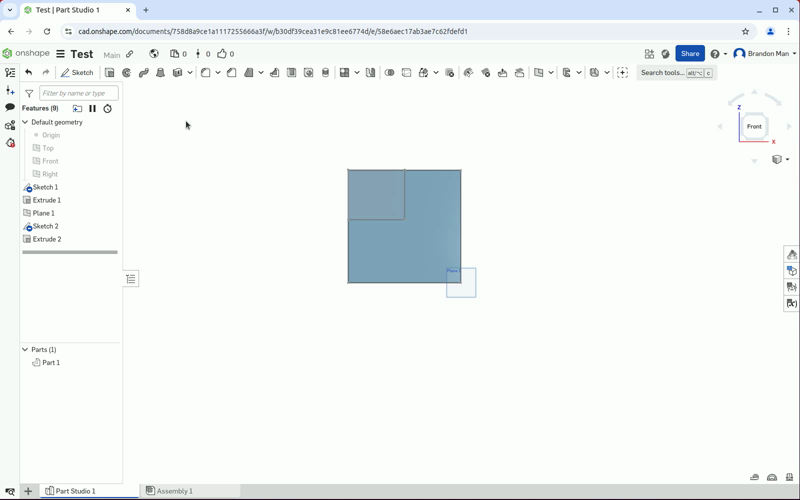
key(left, 2)
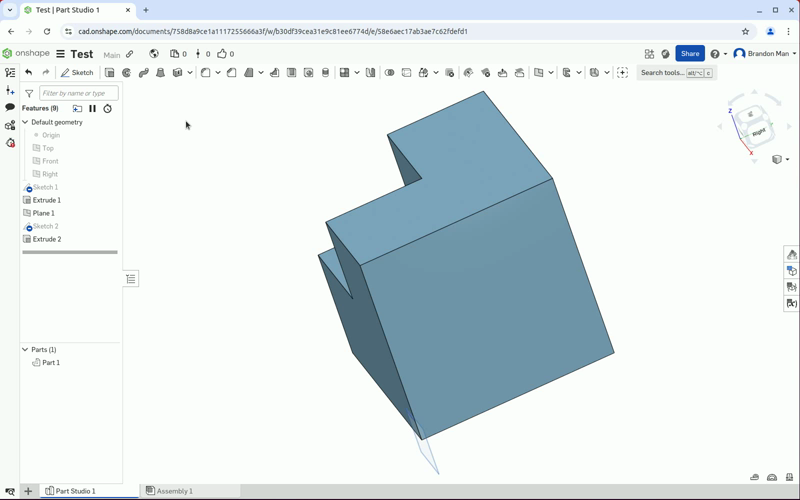
key(down, 2)
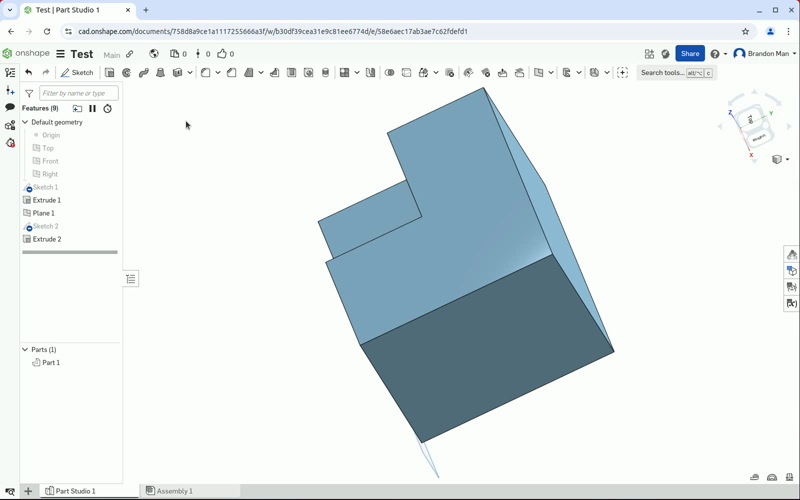
key(up, 2)
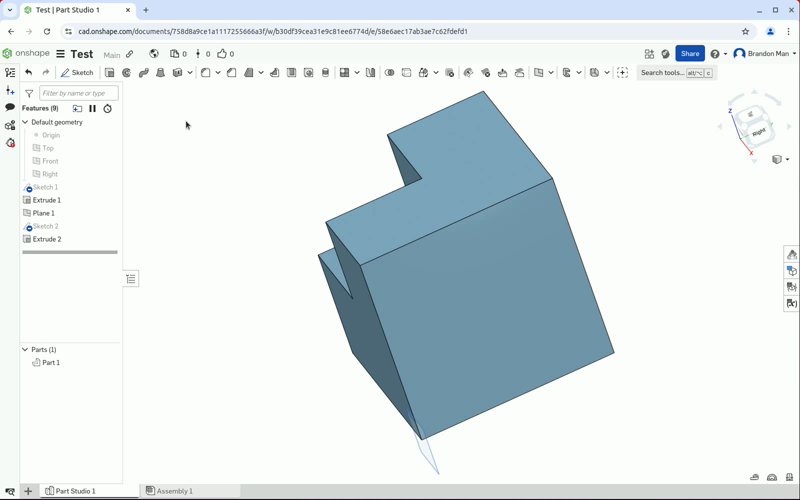
key(right, 2)
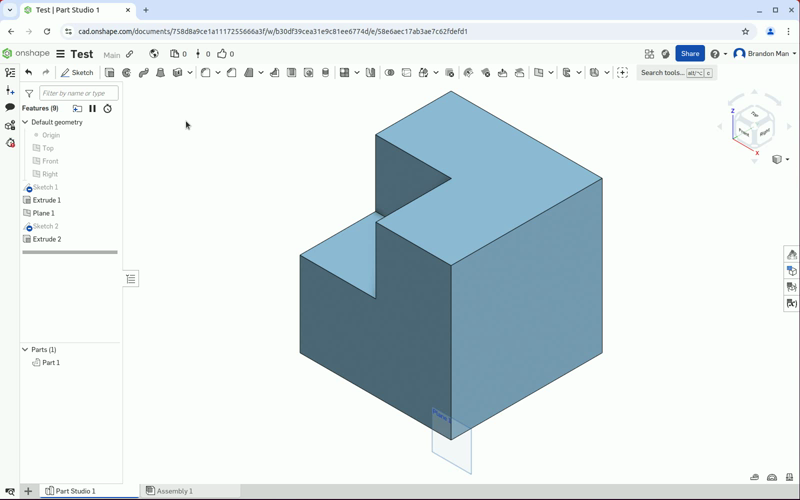
mouse_move(73, 189)
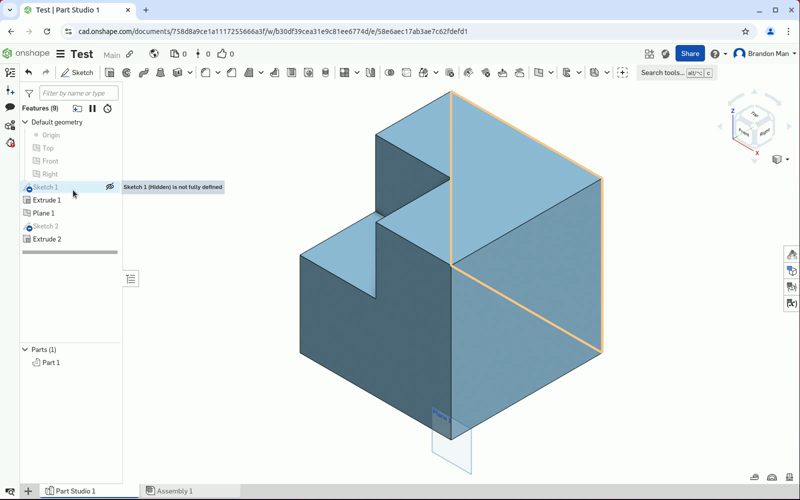
click(73, 189)